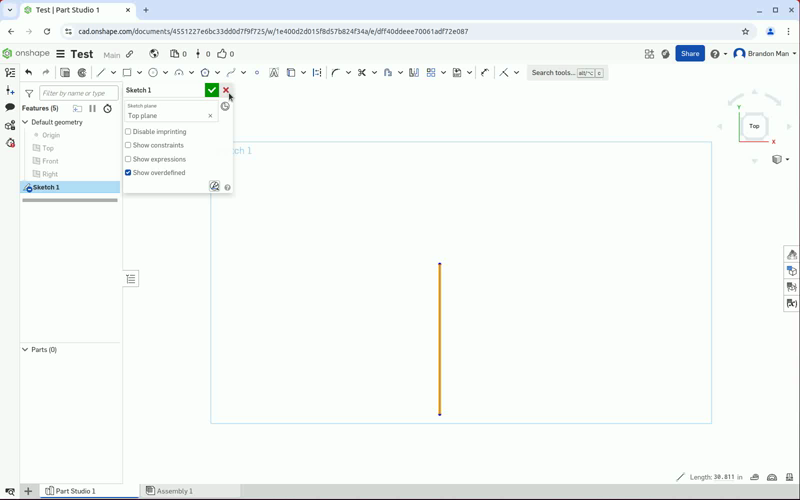
key(shift+h)
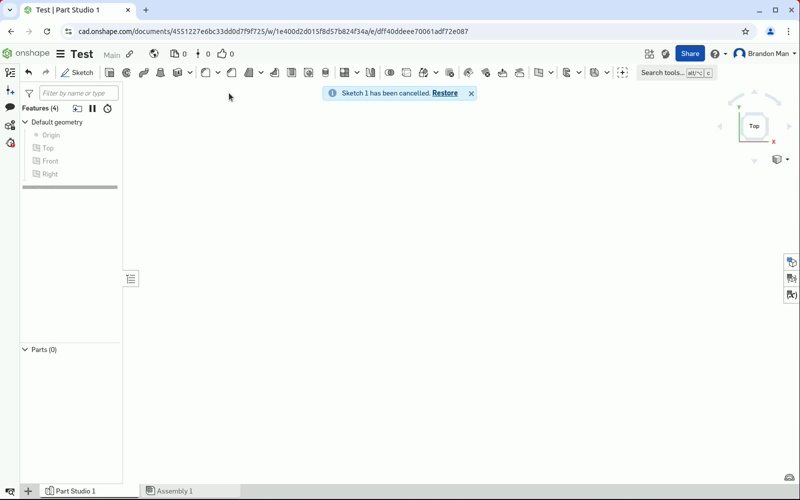
mouse_move(73, 352)
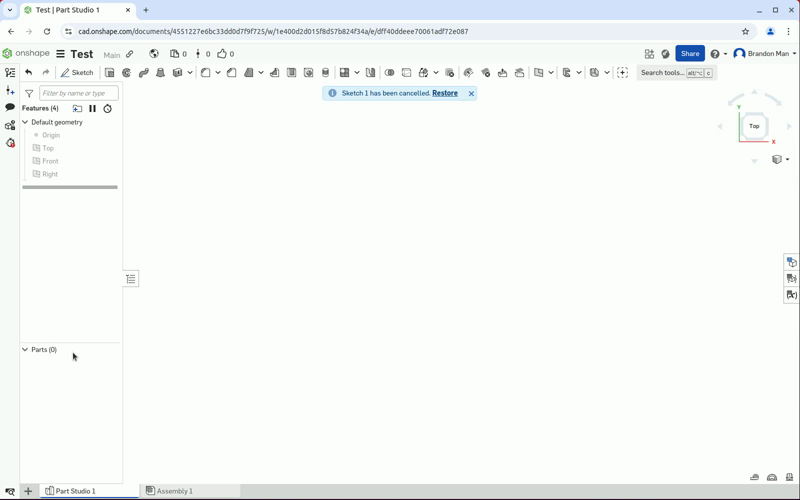
key(y)
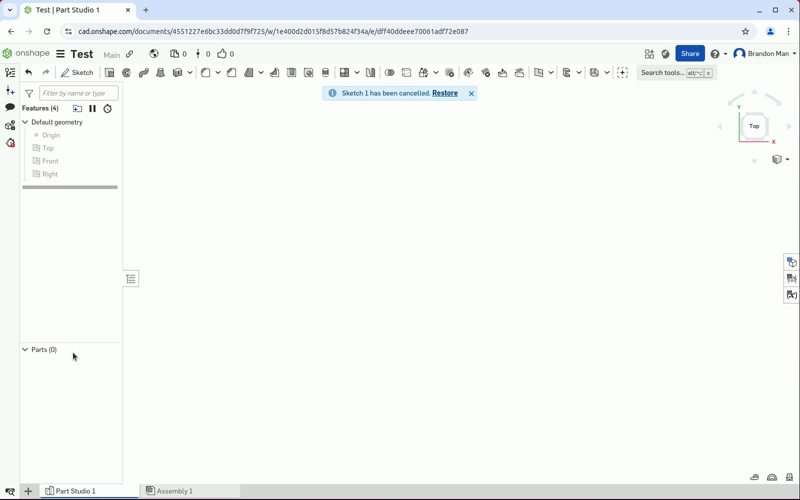
key(shift+p)
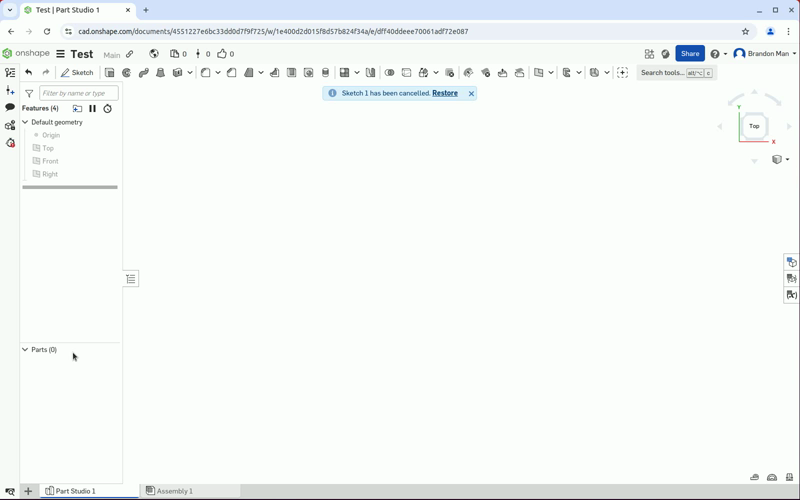
key(space)
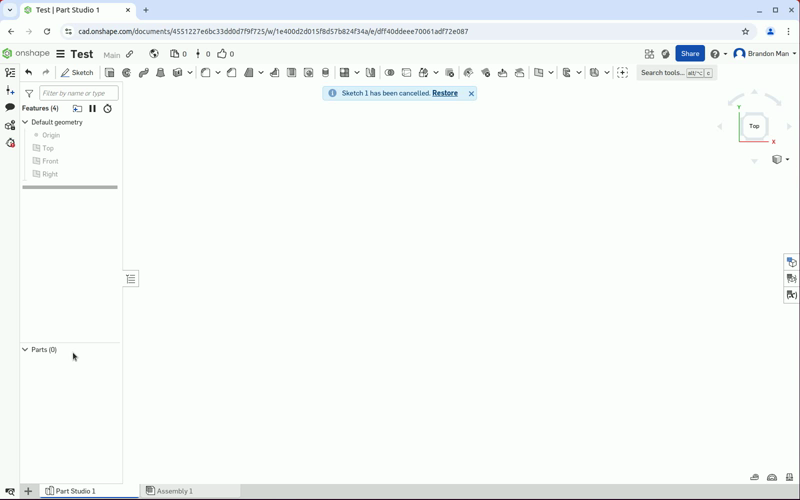
key_down(shift)
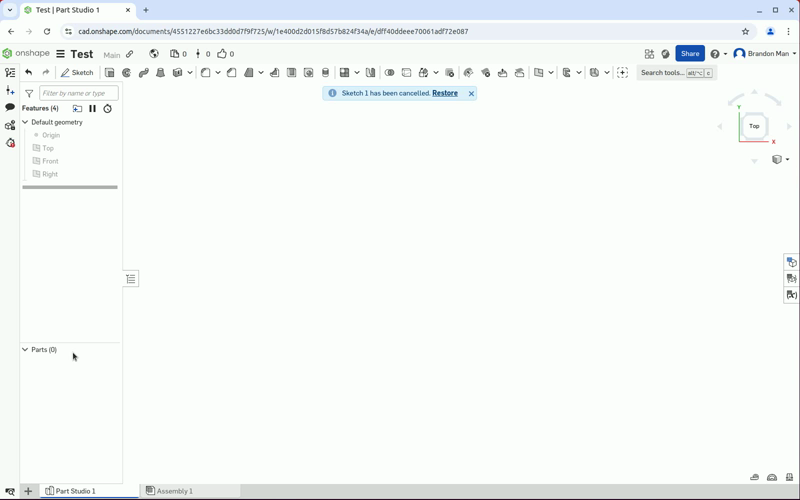
key(up)
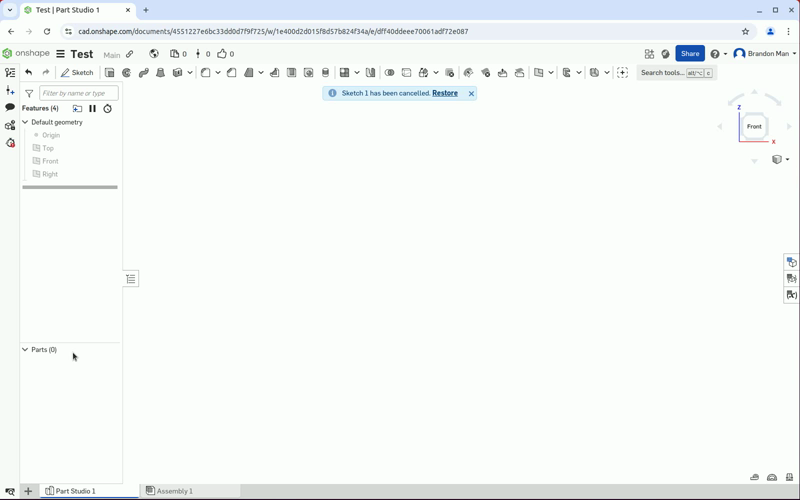
key_up(shift)
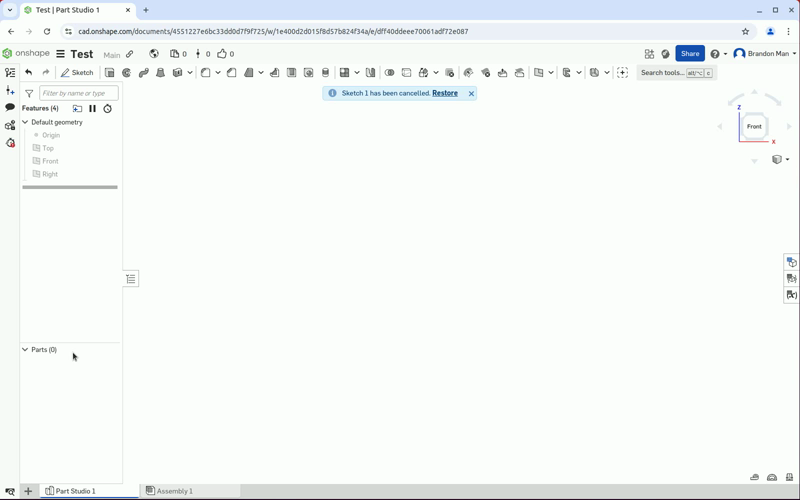
mouse_move(73, 352)
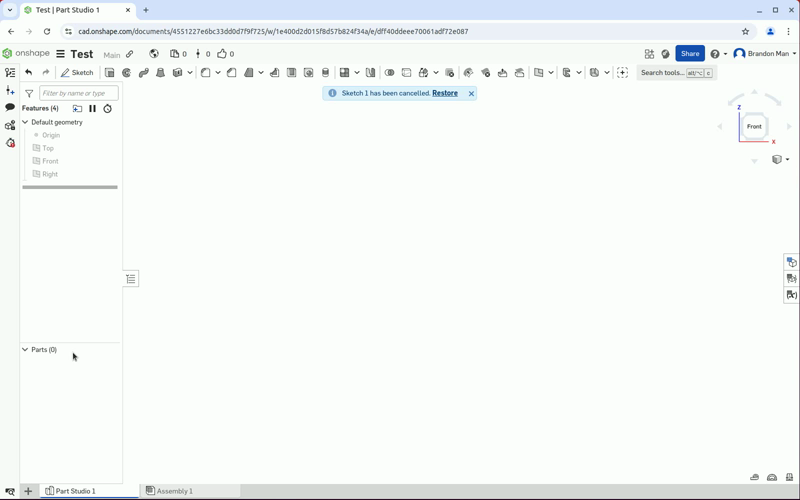
key(shift+y)
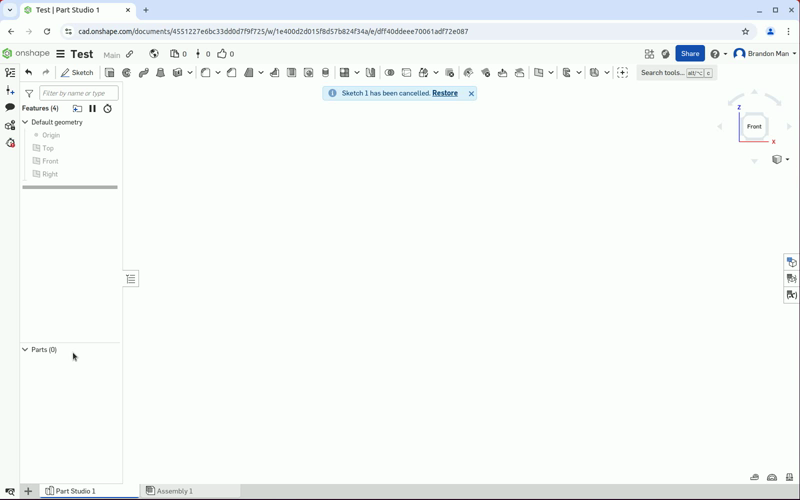
key(shift+s)
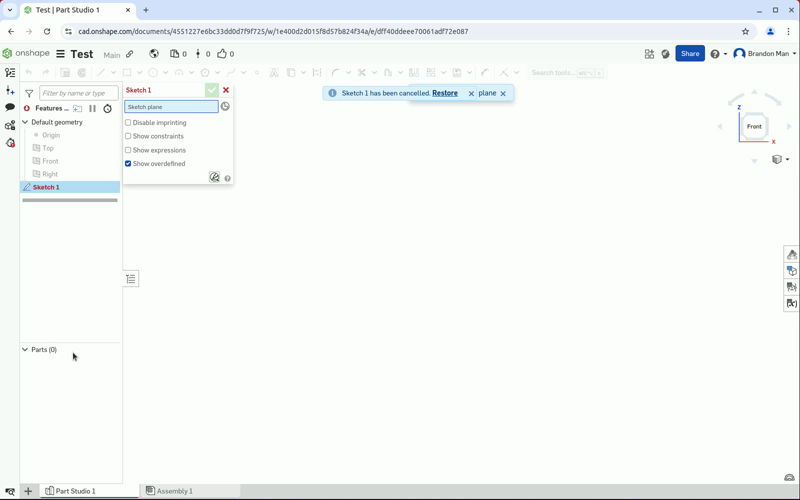
mouse_move(73, 163)
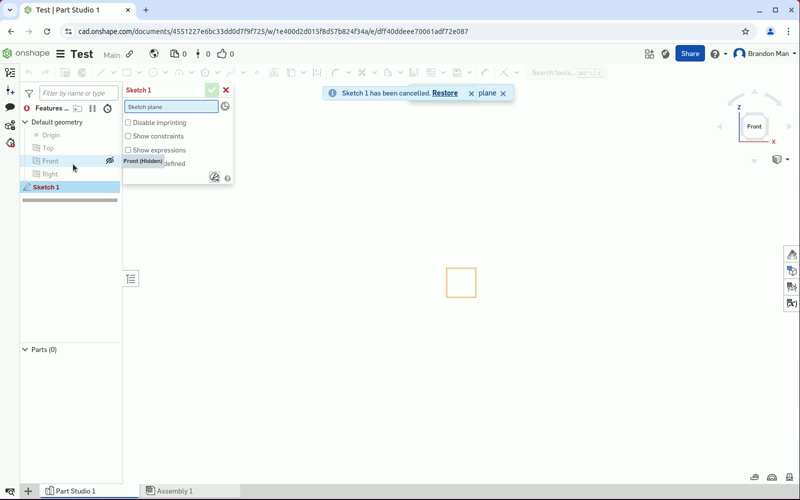
click(73, 163)
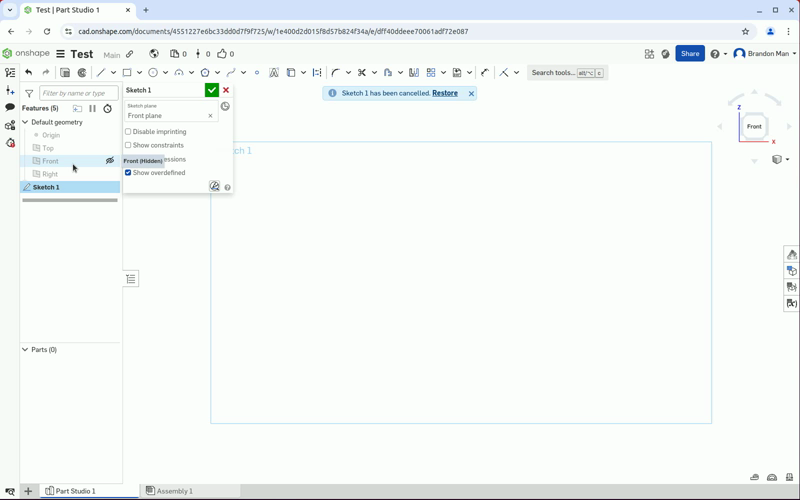
mouse_move(73, 352)
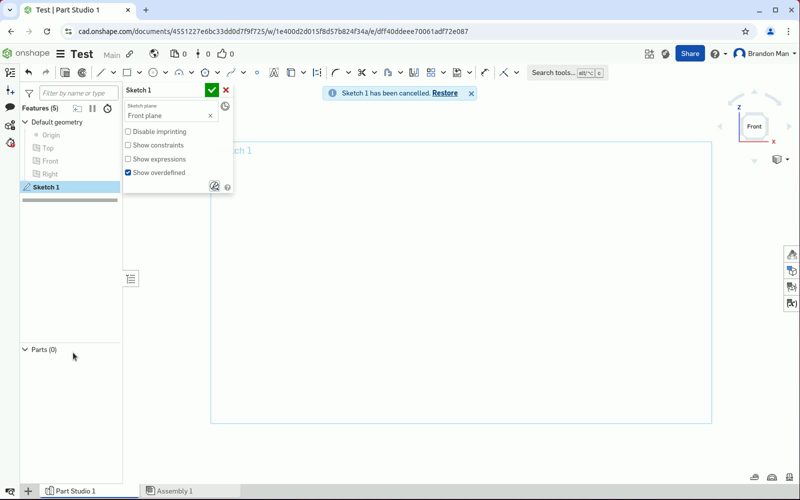
key(y)
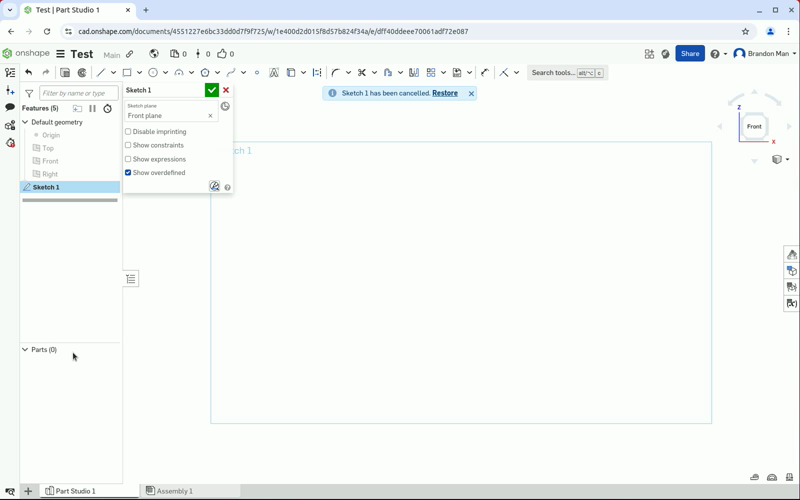
key(l)
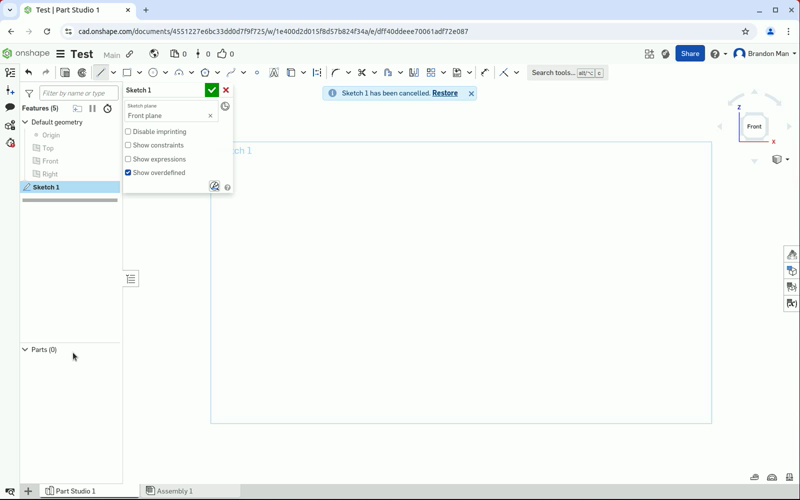
key_down(shift)
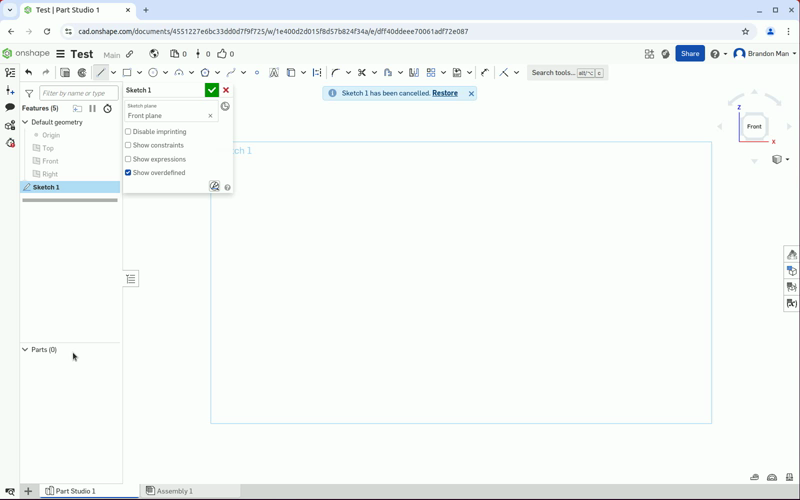
mouse_move(378, 282)
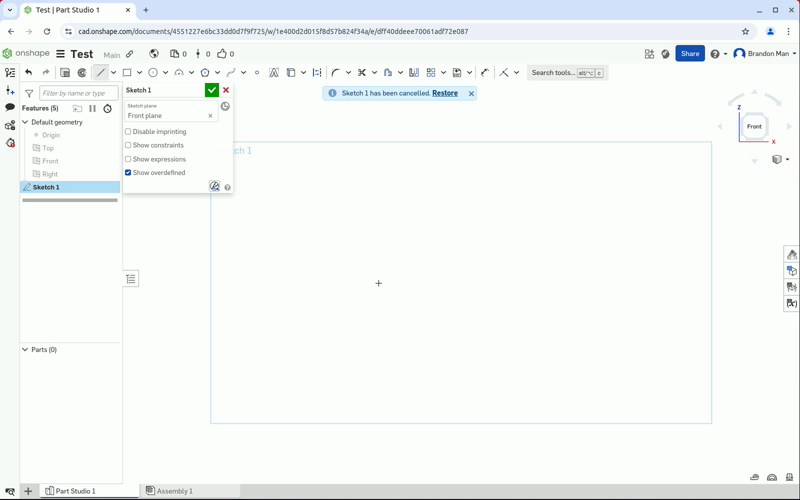
click(378, 282)
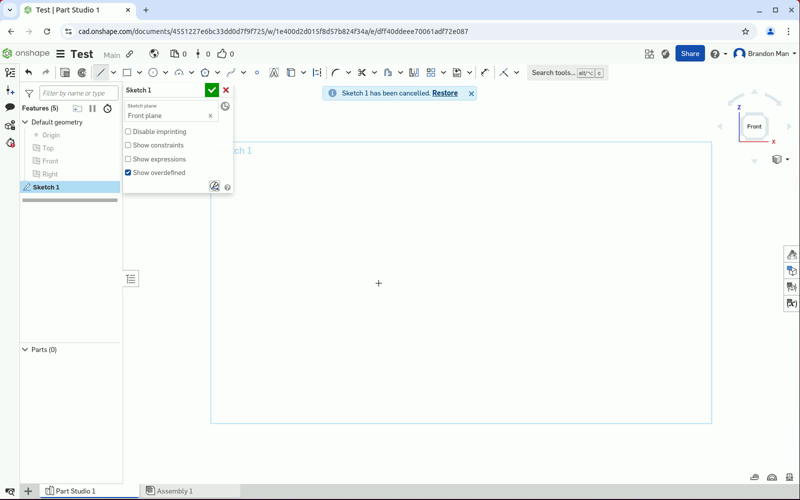
key_up(shift)
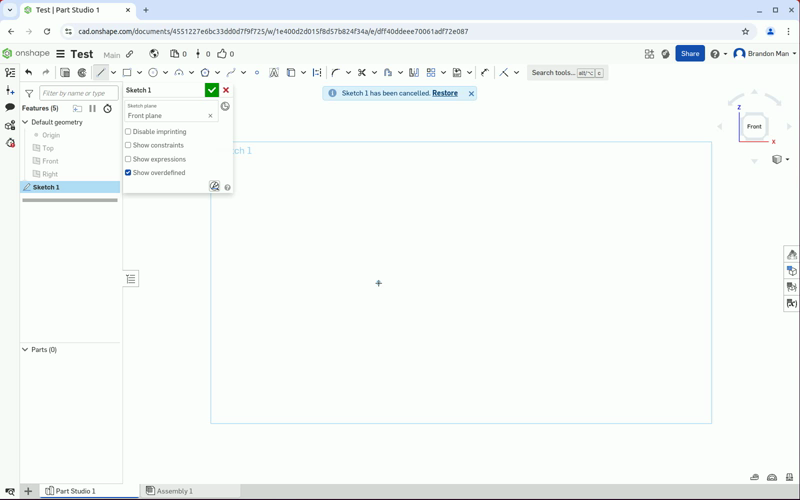
key_down(shift)
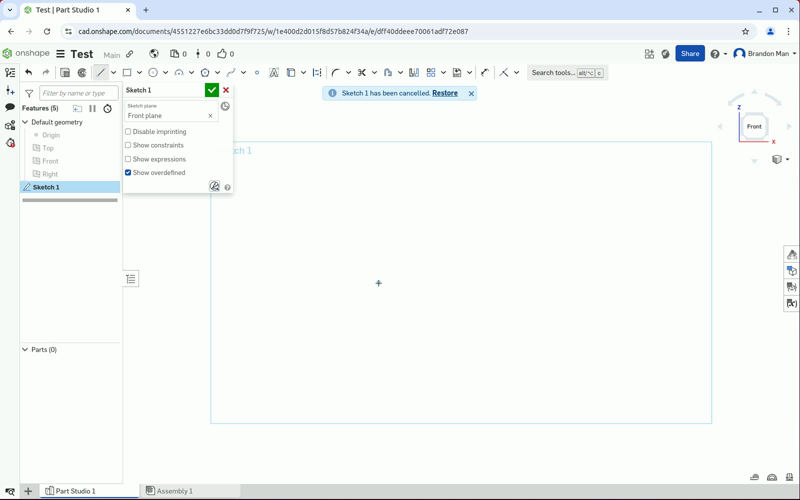
mouse_move(565, 282)
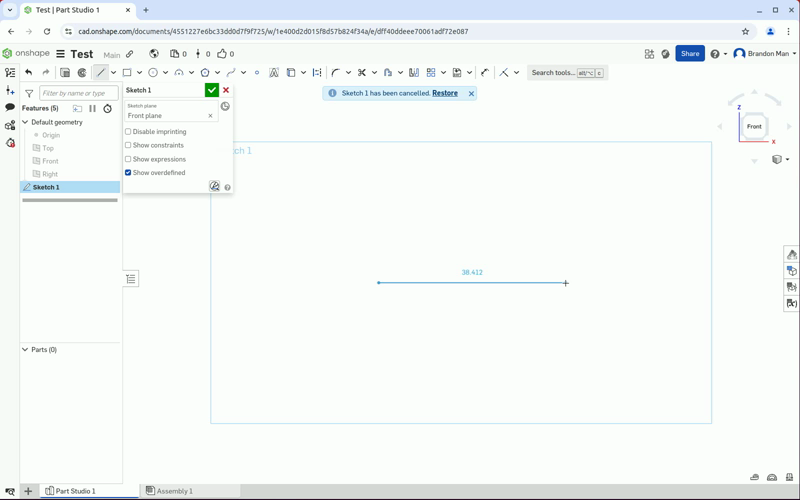
click(565, 282)
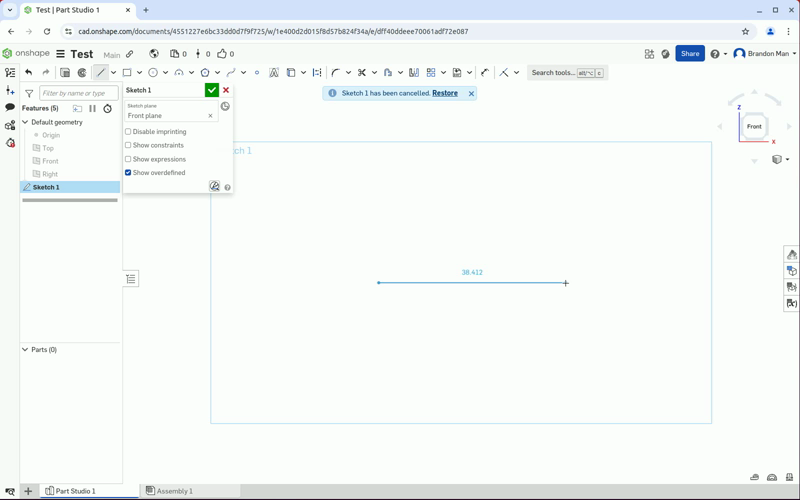
key_up(shift)
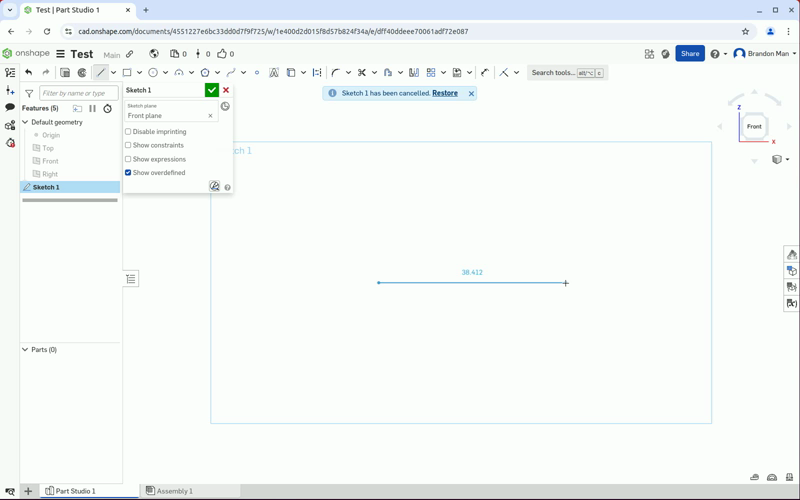
key_down(shift)
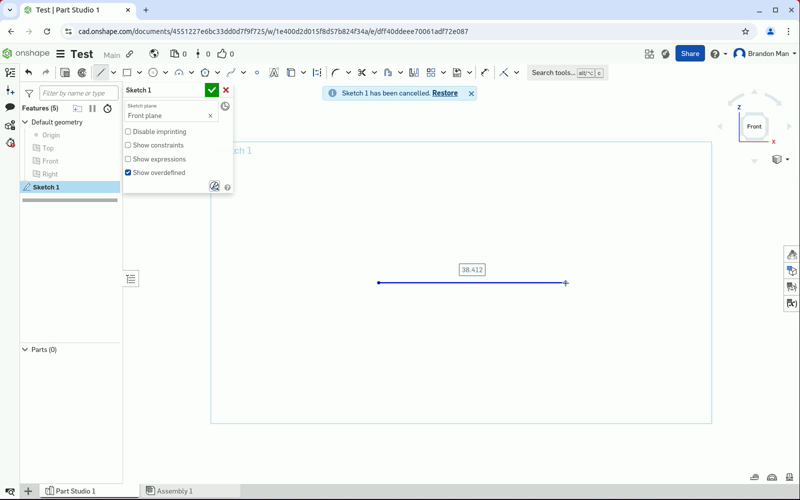
mouse_move(565, 170)
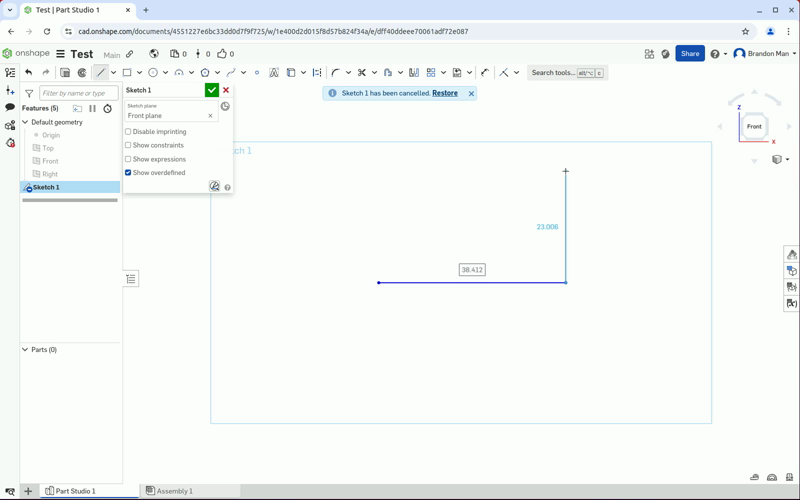
click(565, 170)
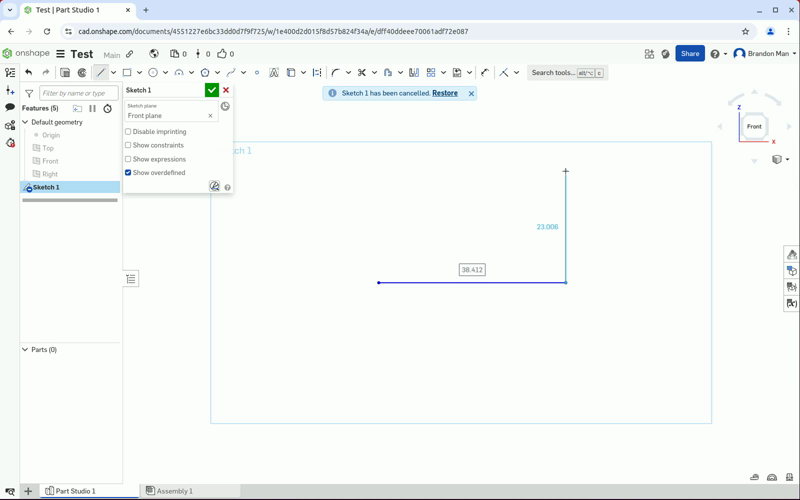
key_up(shift)
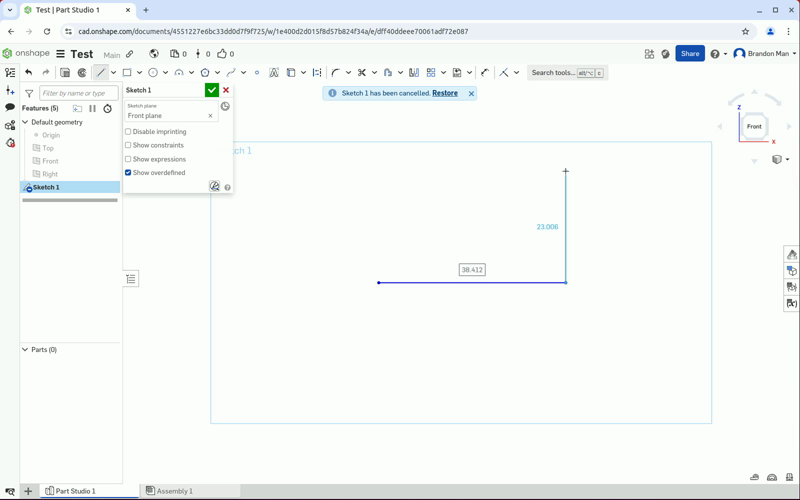
key_down(shift)
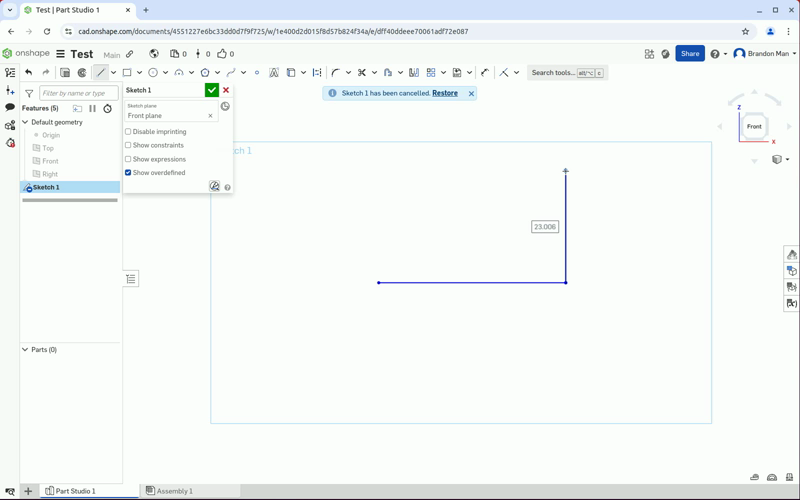
mouse_move(378, 170)
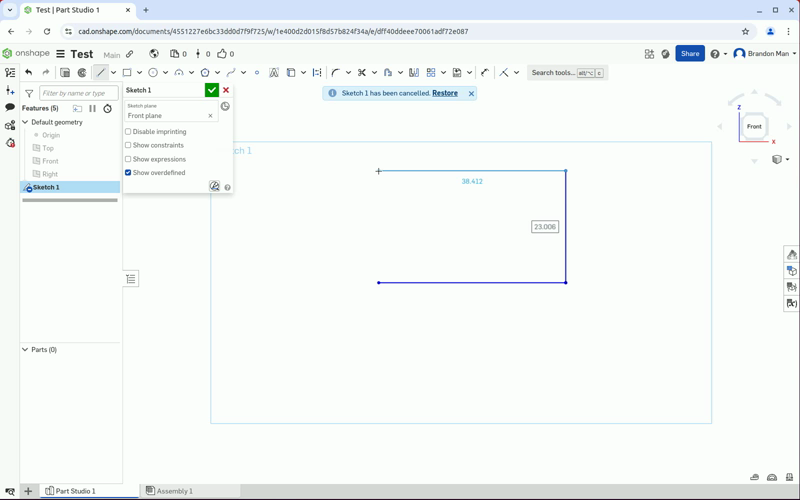
click(378, 170)
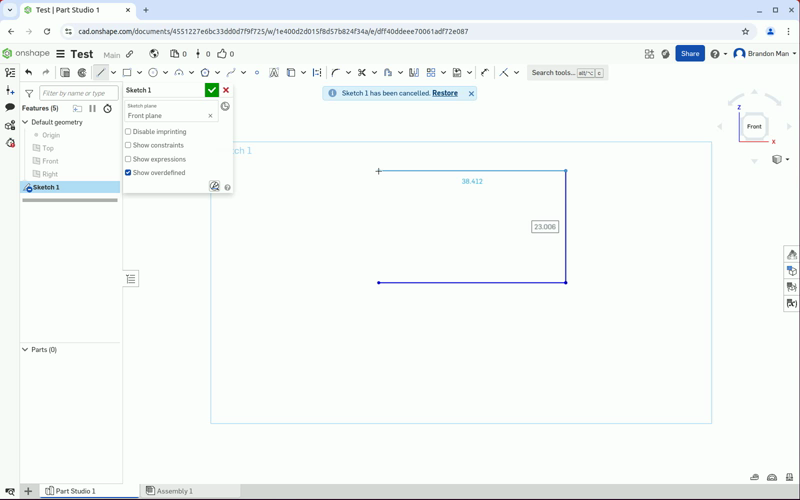
key_up(shift)
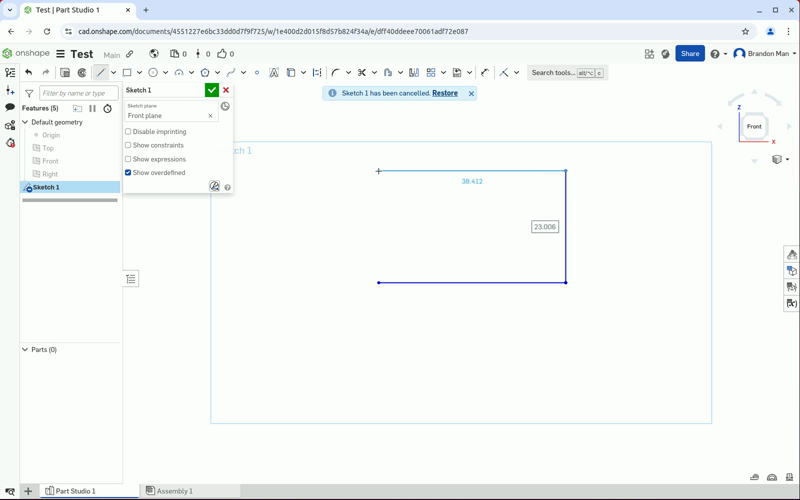
key_down(shift)
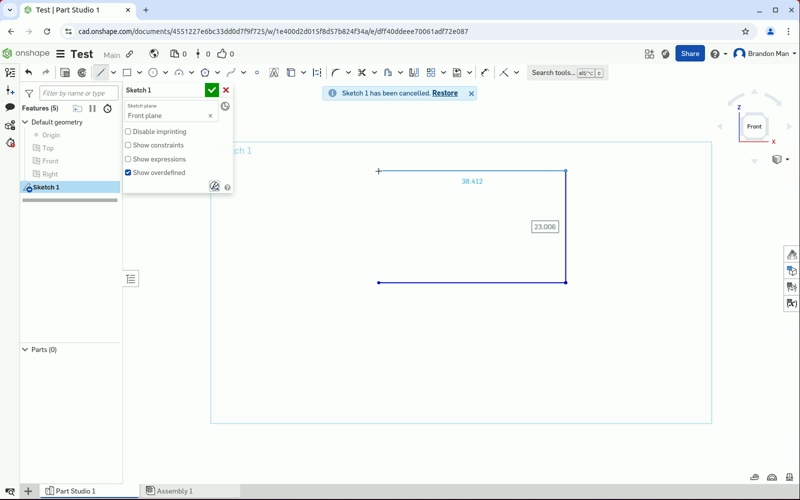
mouse_move(378, 282)
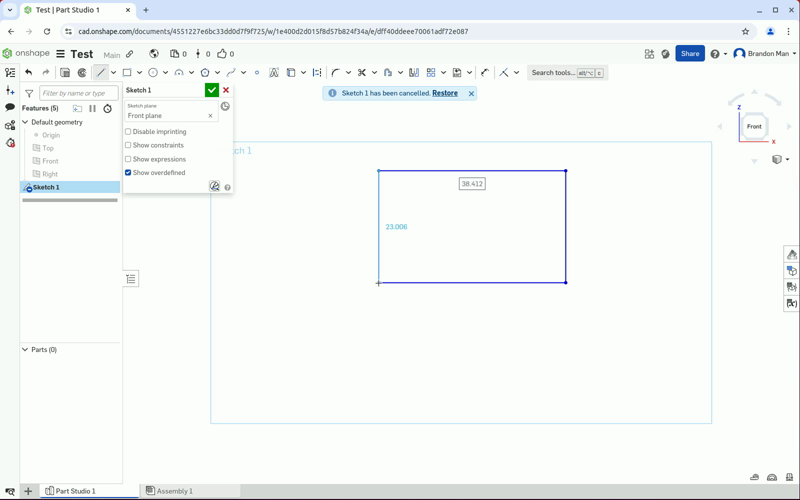
key_up(shift)
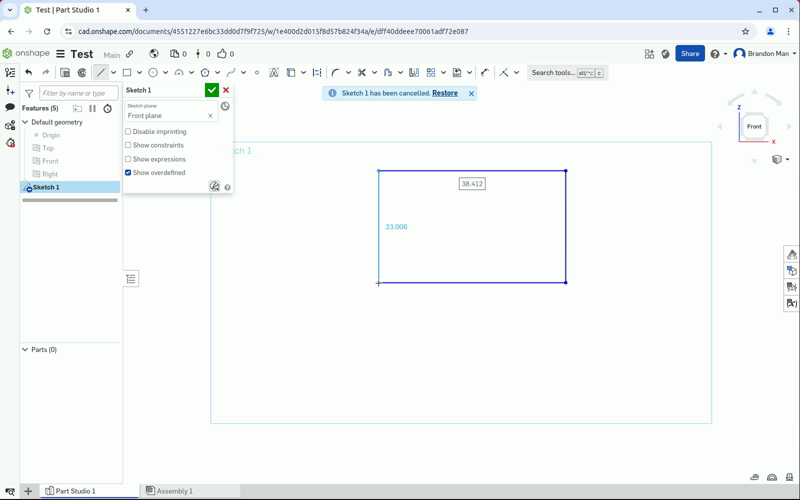
click(378, 282)
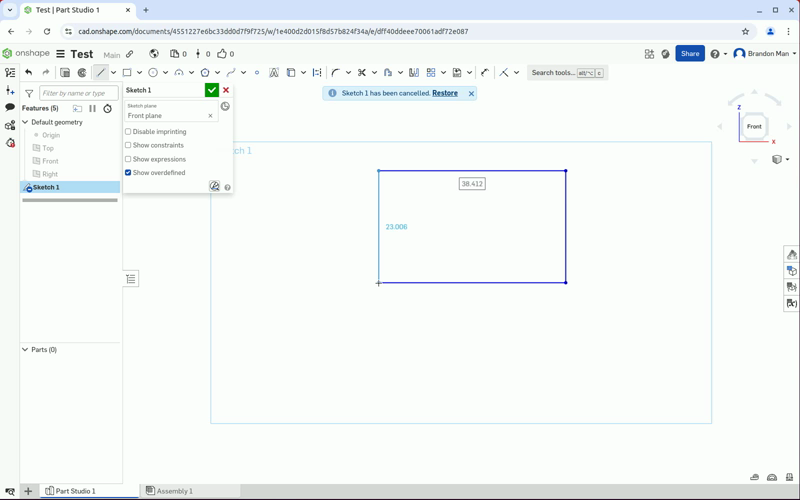
key(esc)
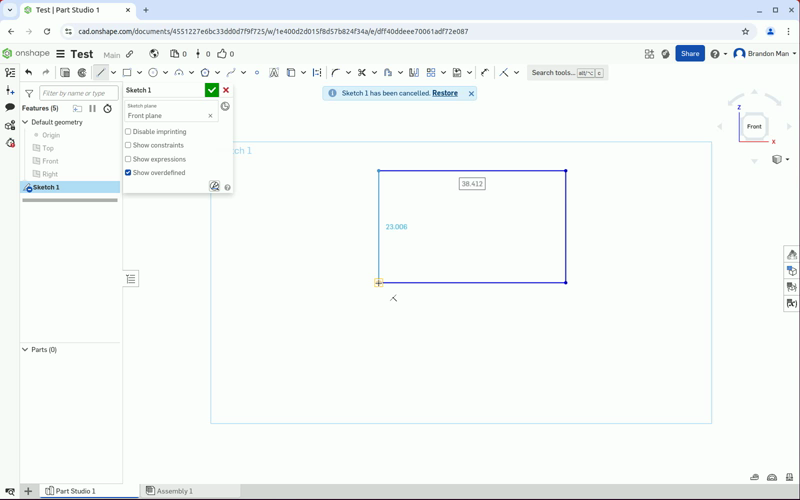
mouse_move(487, 188)
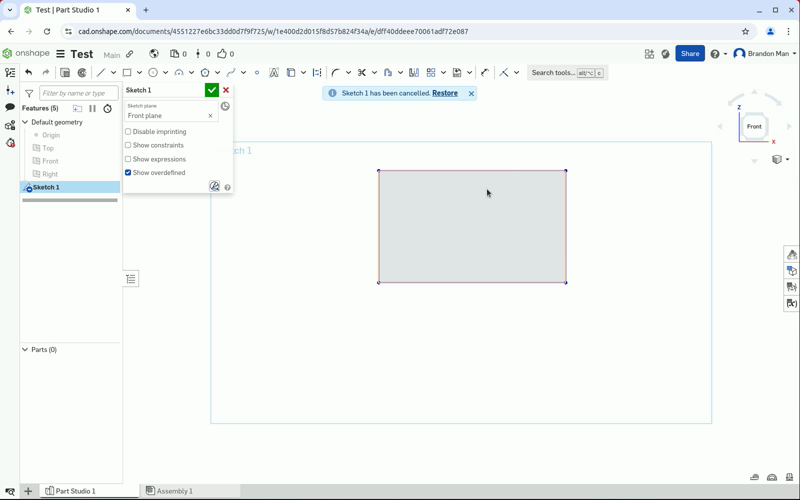
click(487, 188)
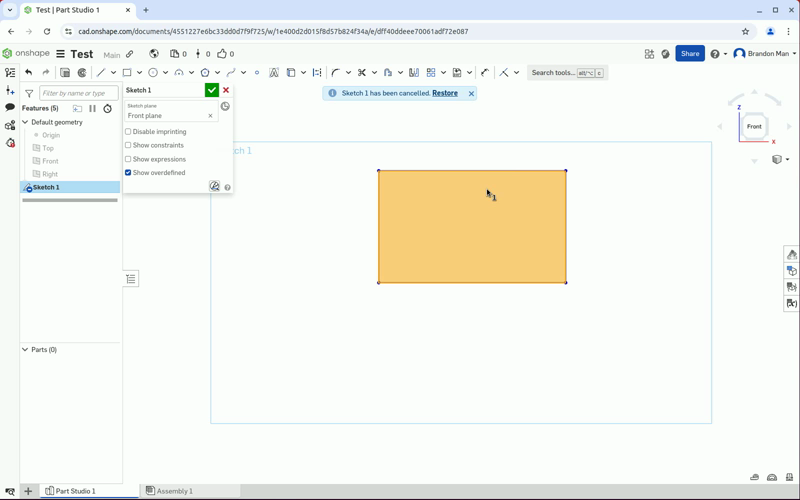
mouse_move(73, 352)
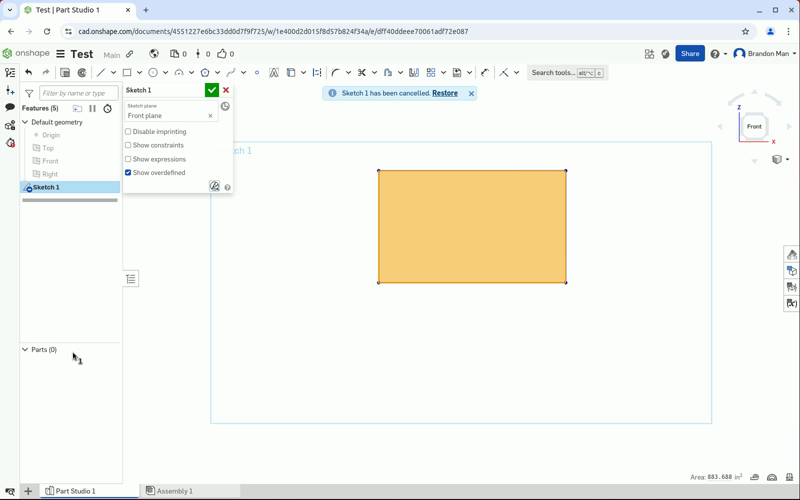
key(shift+y)
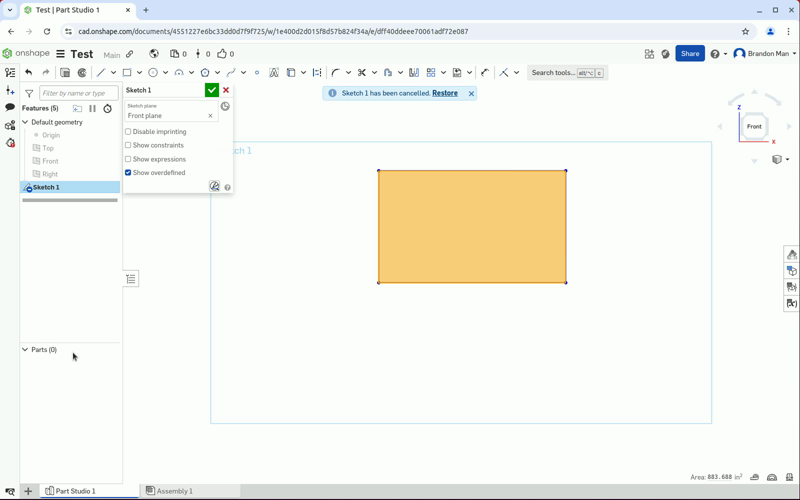
key(shift+e)
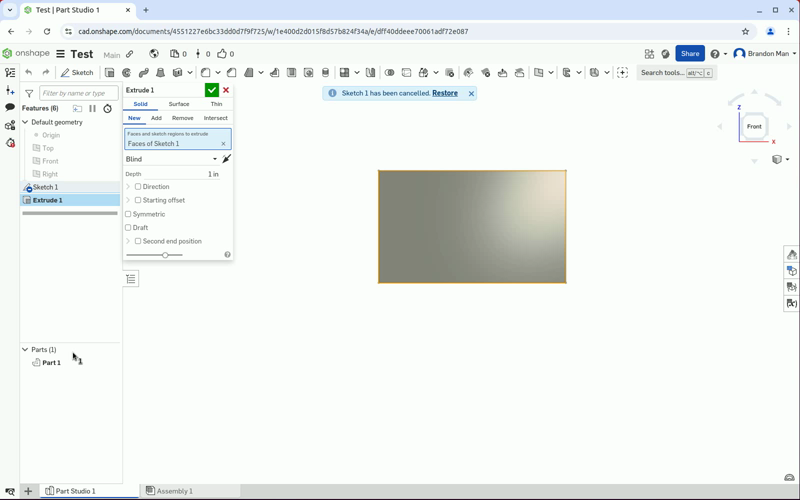
mouse_move(143, 106)
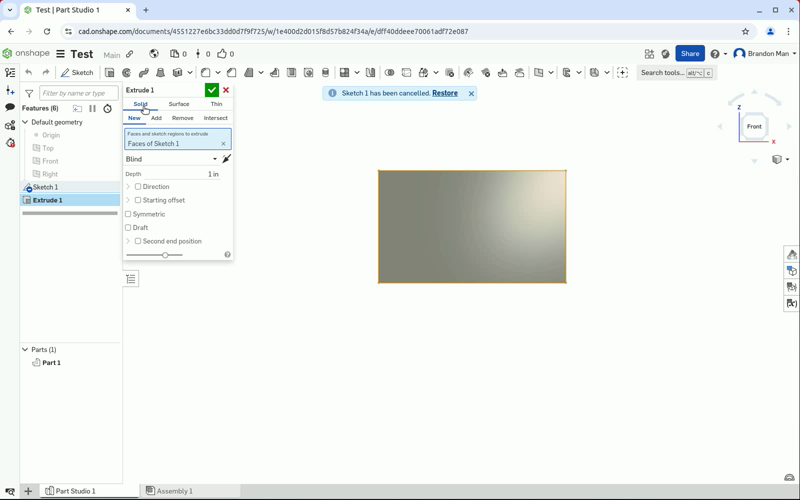
click(143, 106)
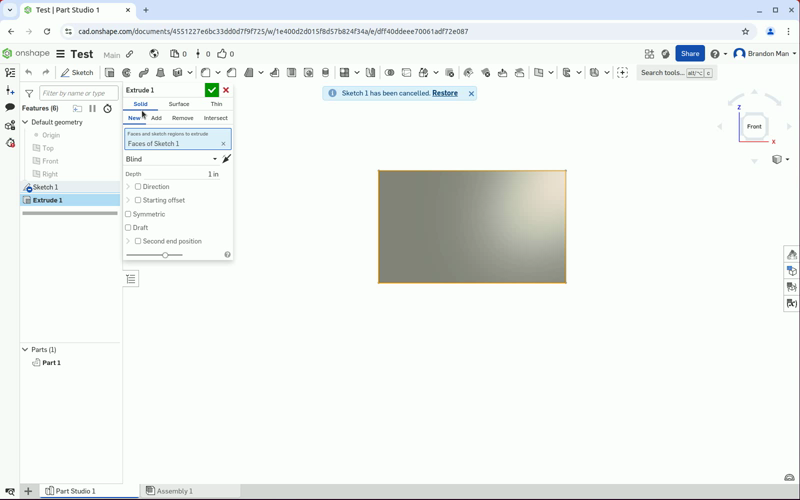
mouse_move(137, 120)
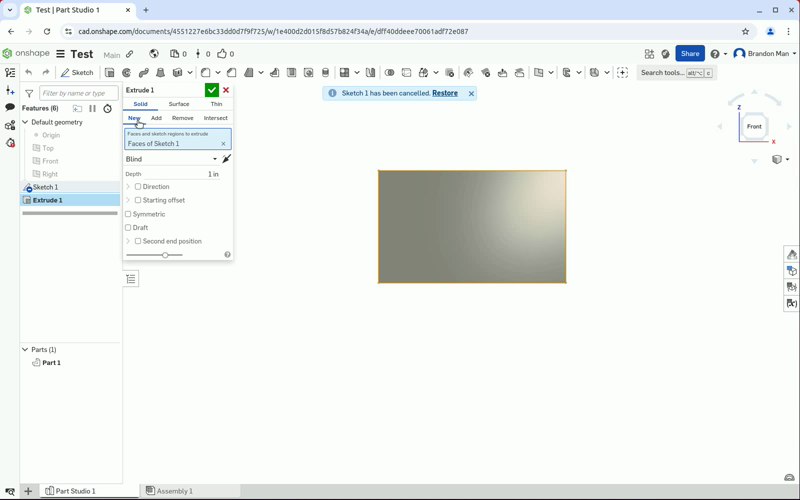
click(137, 120)
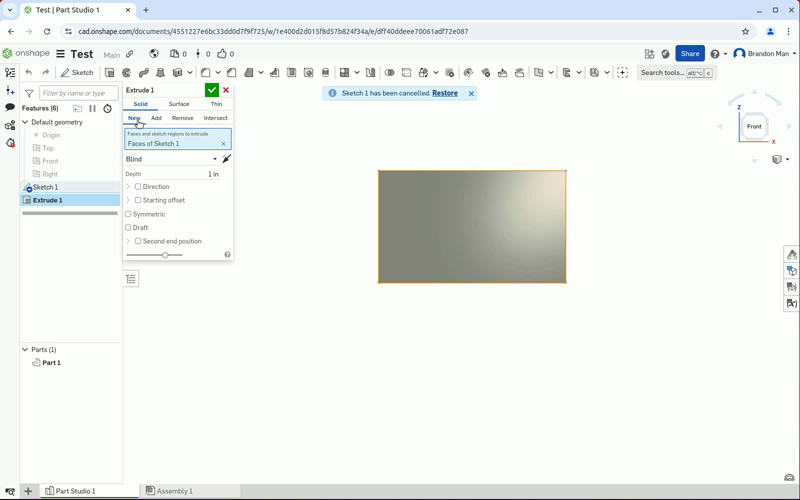
key(tab, 4)
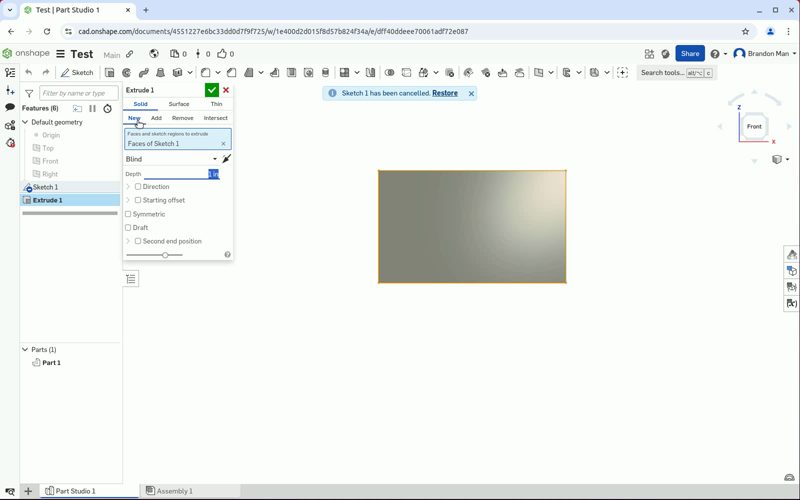
text(7.703)
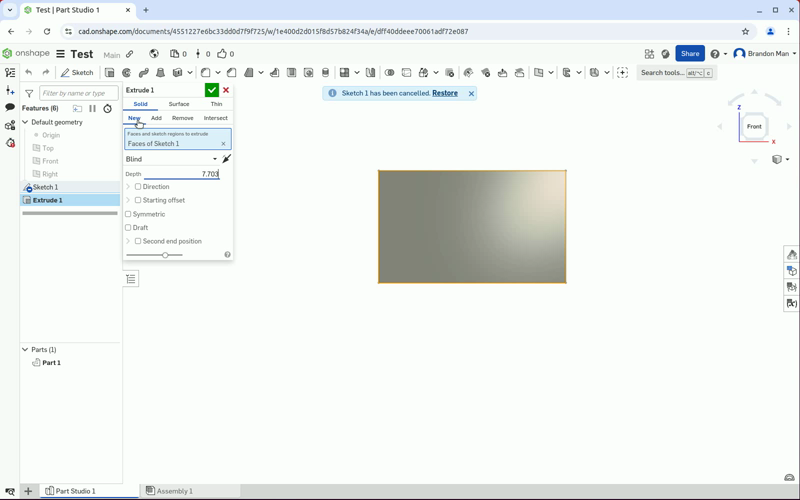
key(enter)
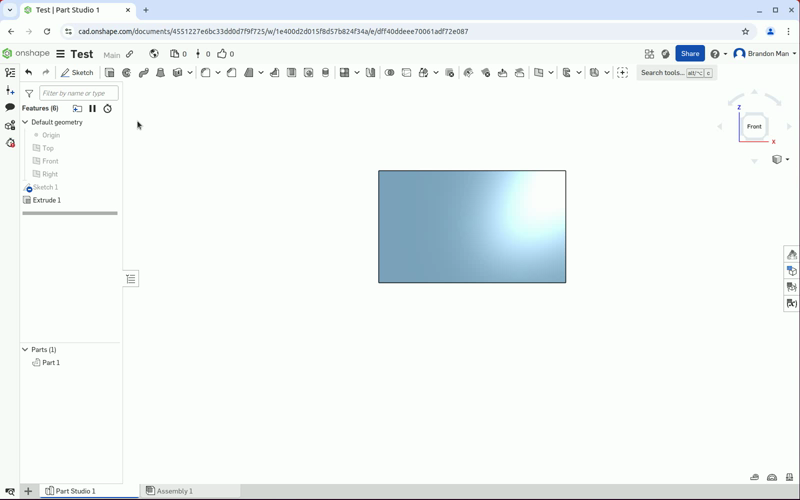
key(shift+h)
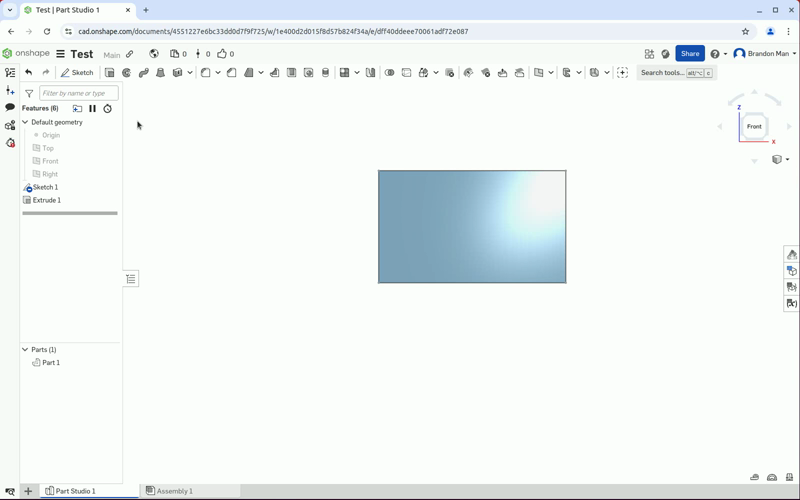
key(shift+h)
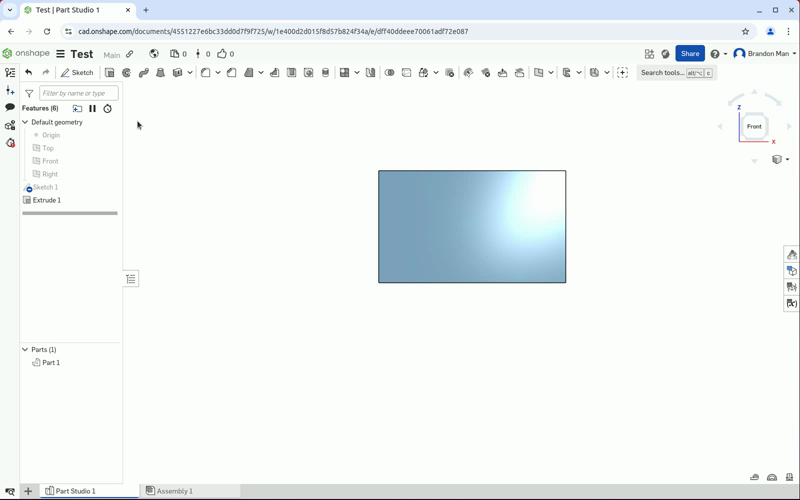
mouse_move(73, 189)
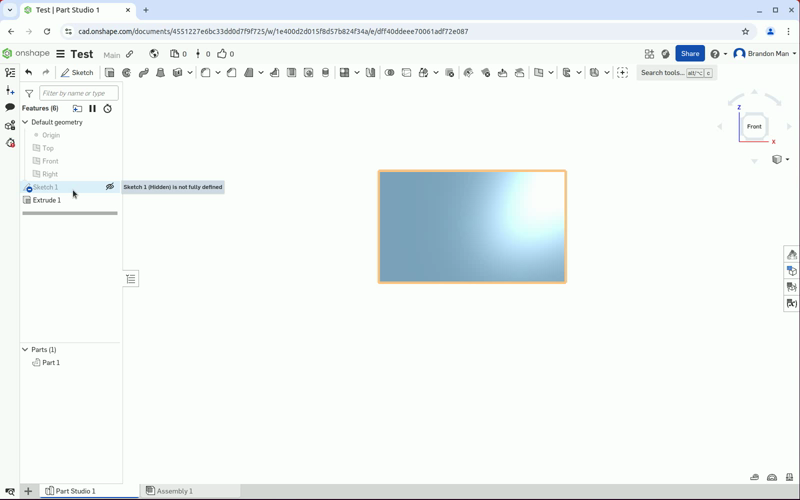
click(73, 189)
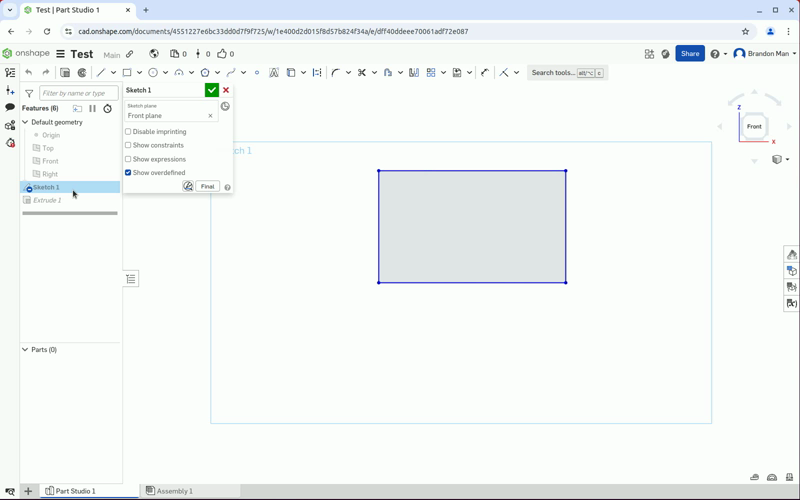
mouse_move(229, 92)
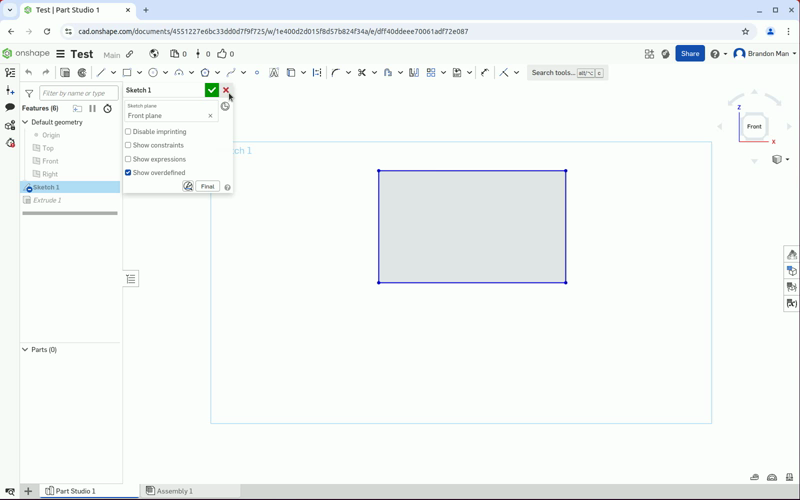
click(229, 92)
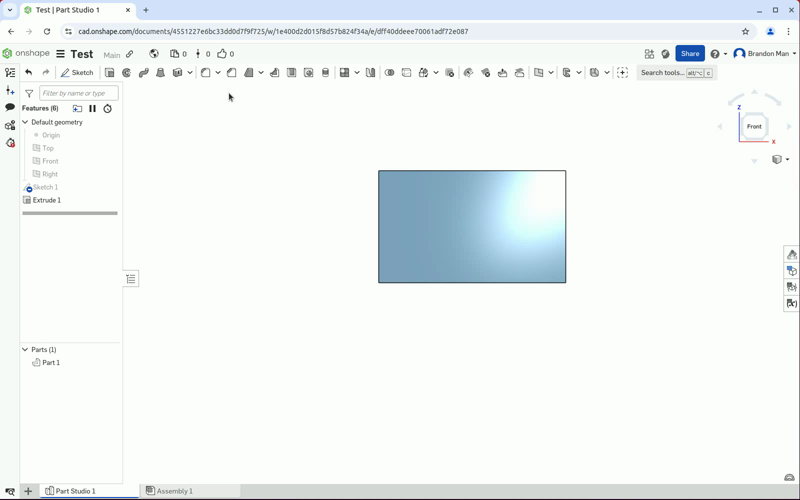
mouse_move(541, 75)
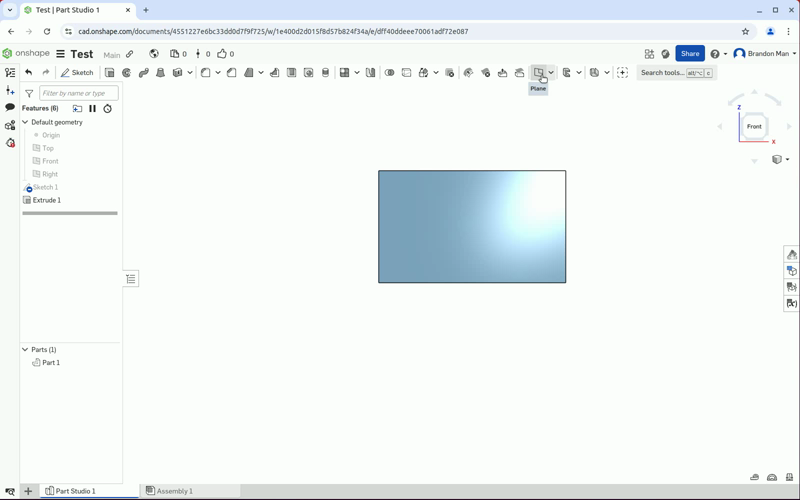
click(541, 75)
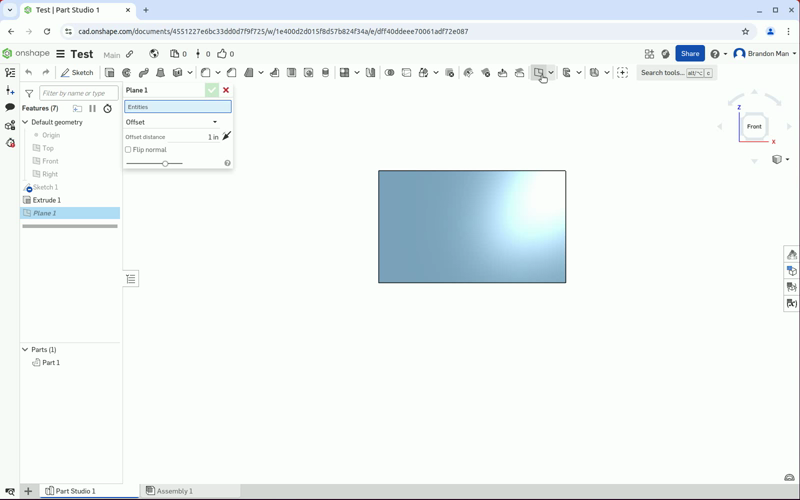
mouse_move(73, 163)
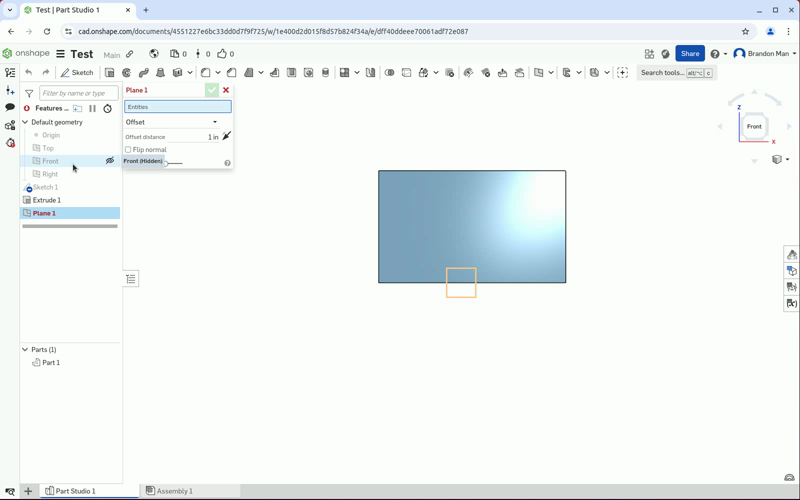
click(73, 163)
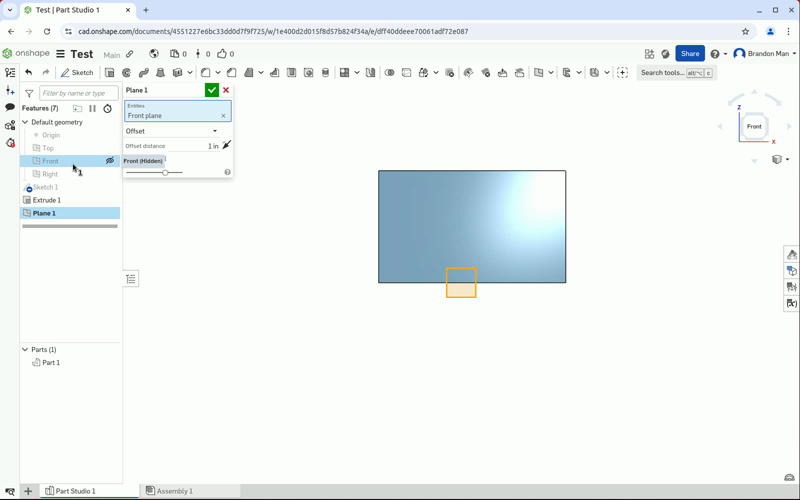
key(tab, 2)
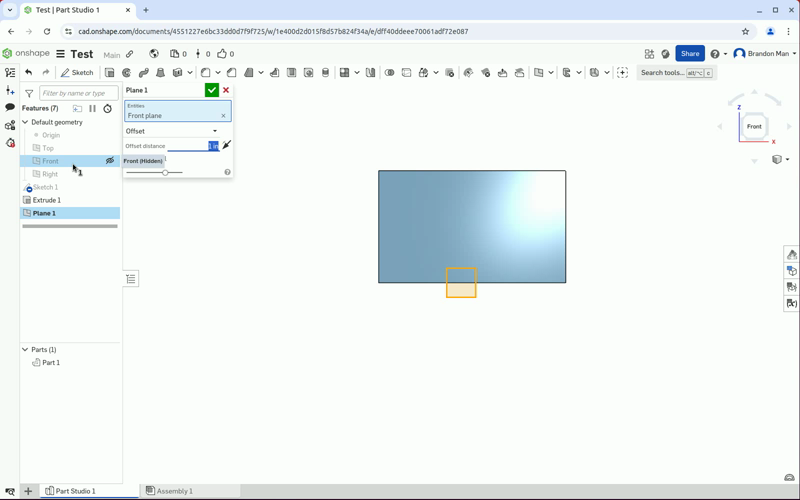
text(7.703)
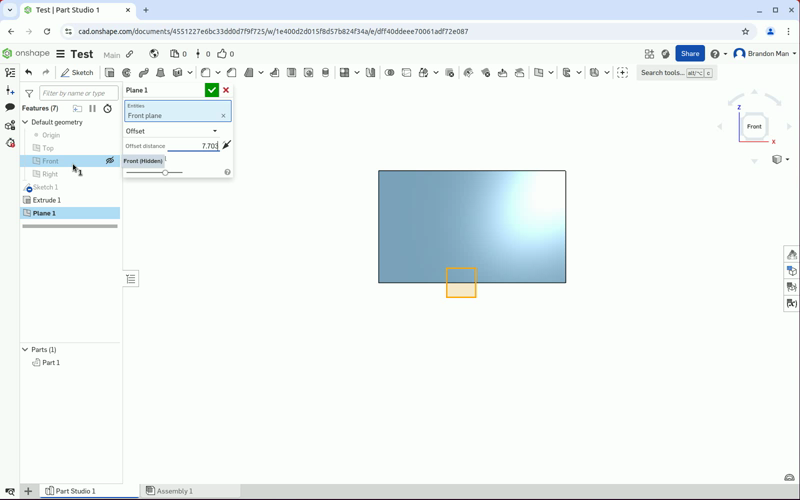
key(enter, 2)
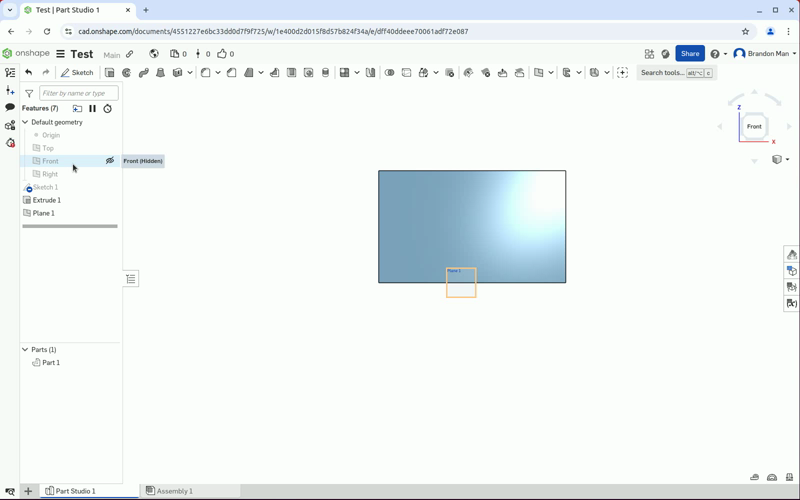
key(shift+s)
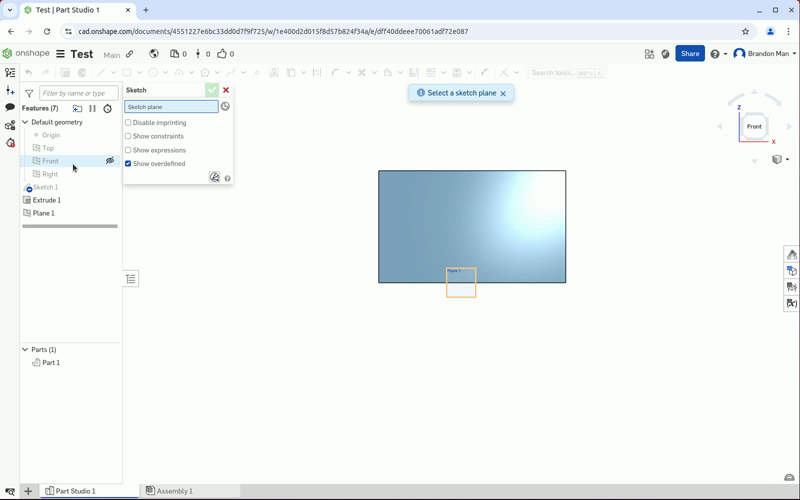
mouse_move(73, 215)
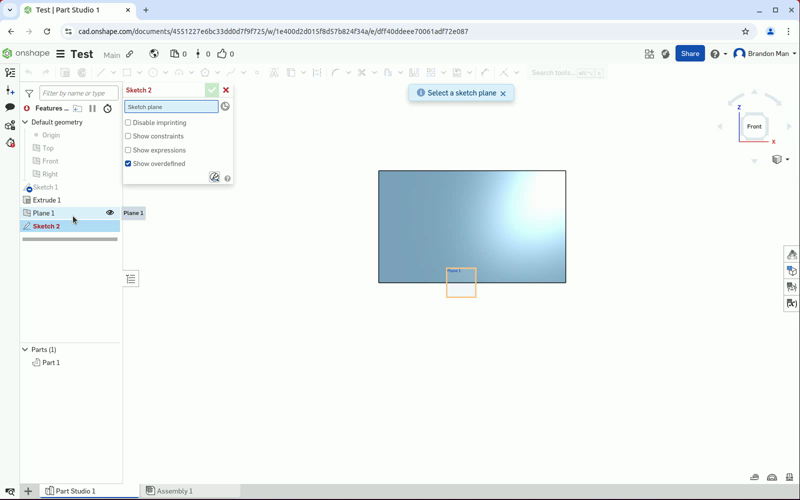
click(73, 215)
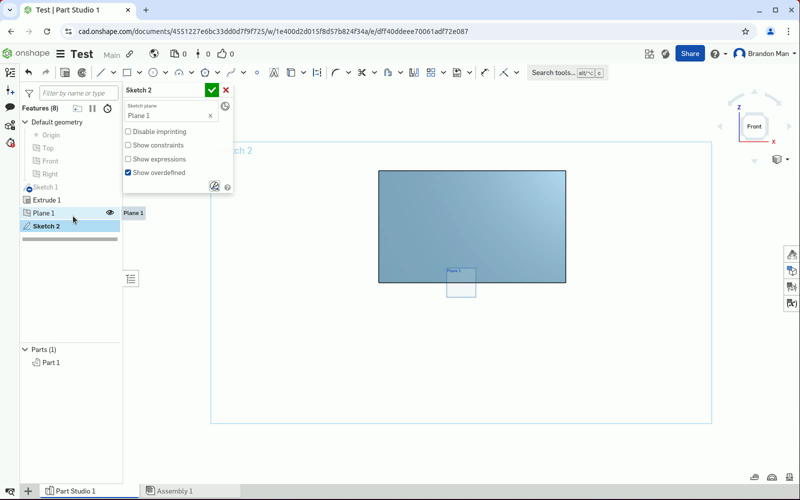
mouse_move(73, 352)
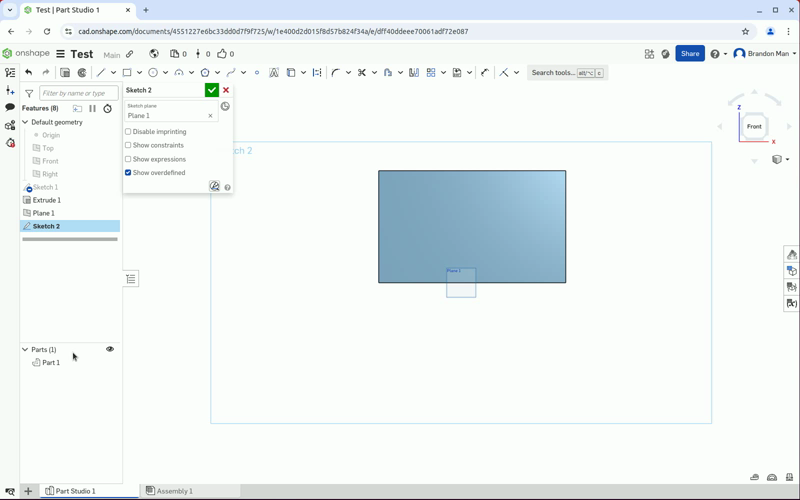
key(y)
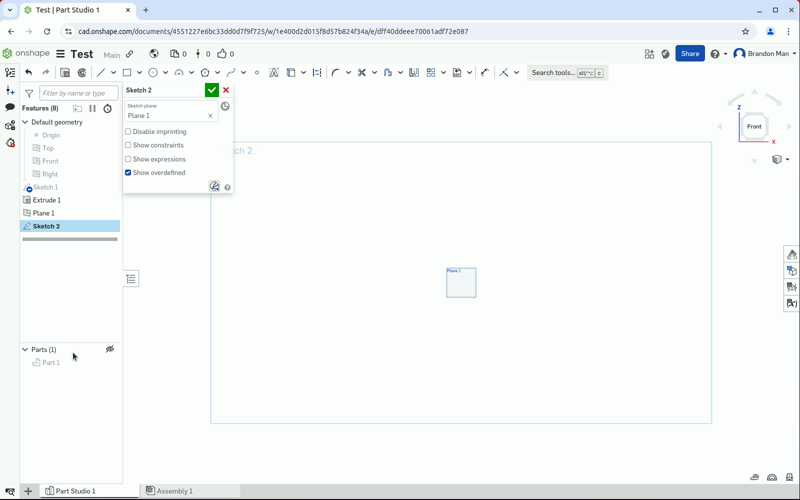
key(l)
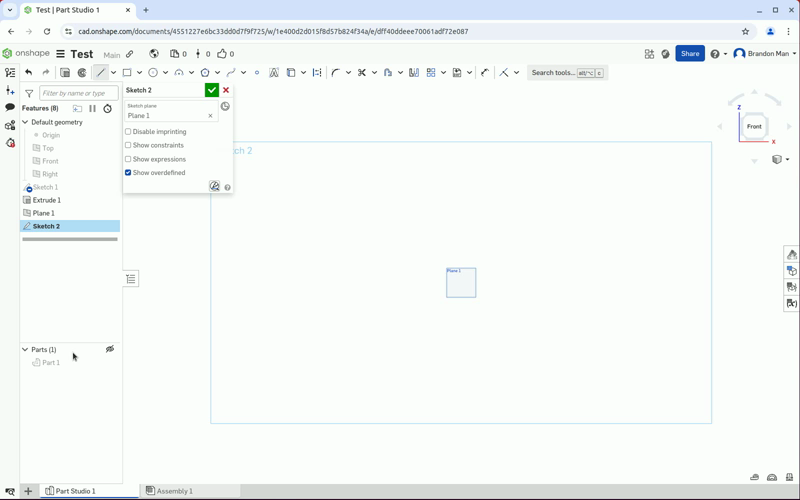
key_down(shift)
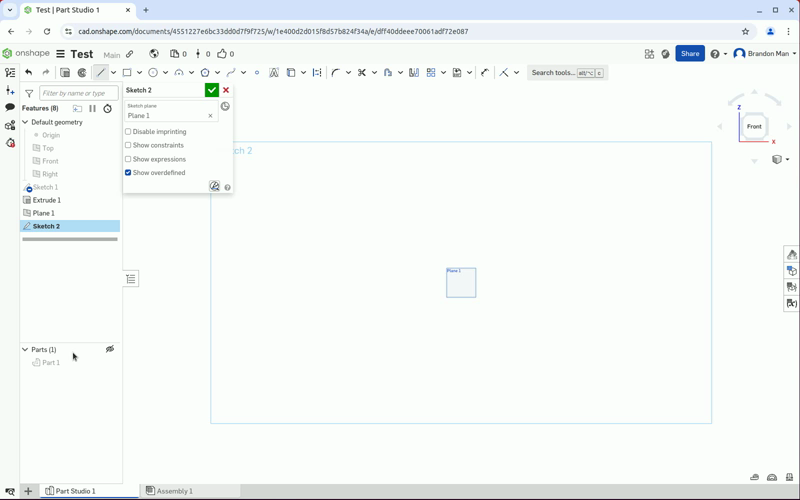
mouse_move(405, 240)
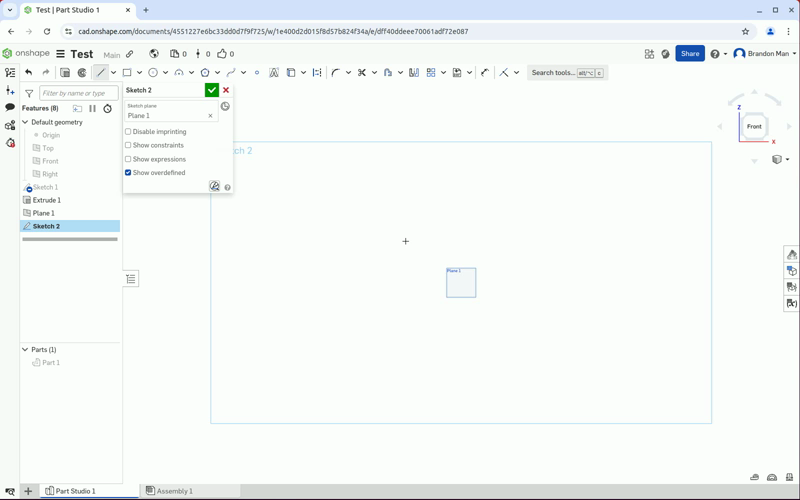
click(405, 240)
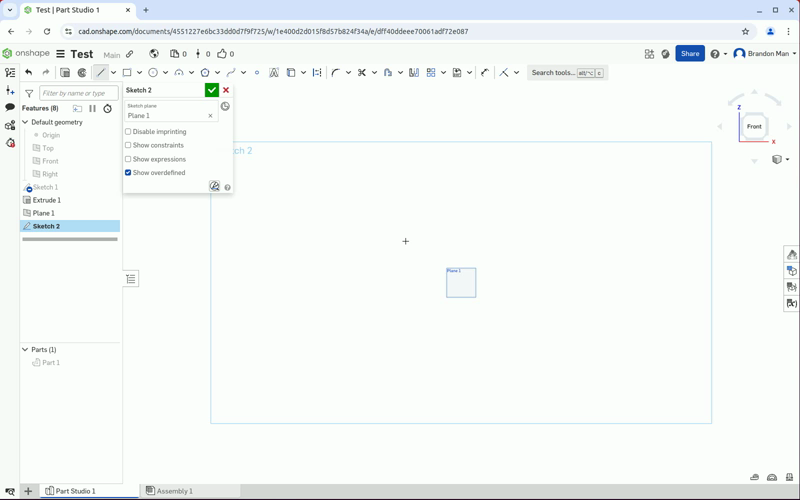
key_up(shift)
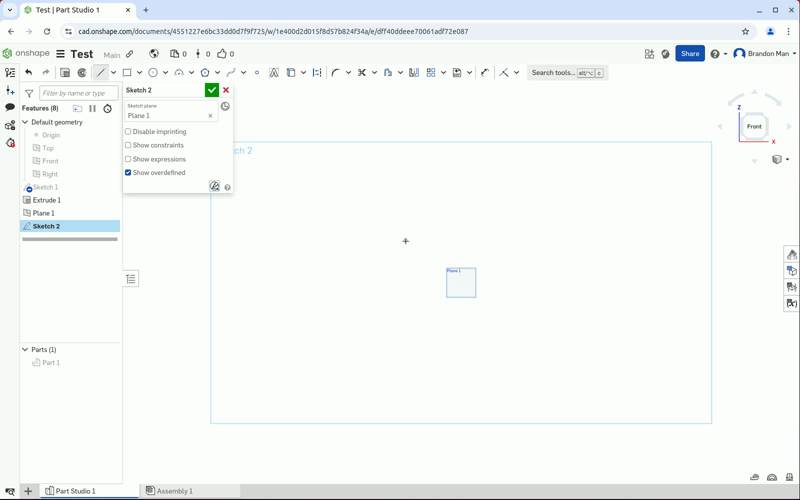
key_down(shift)
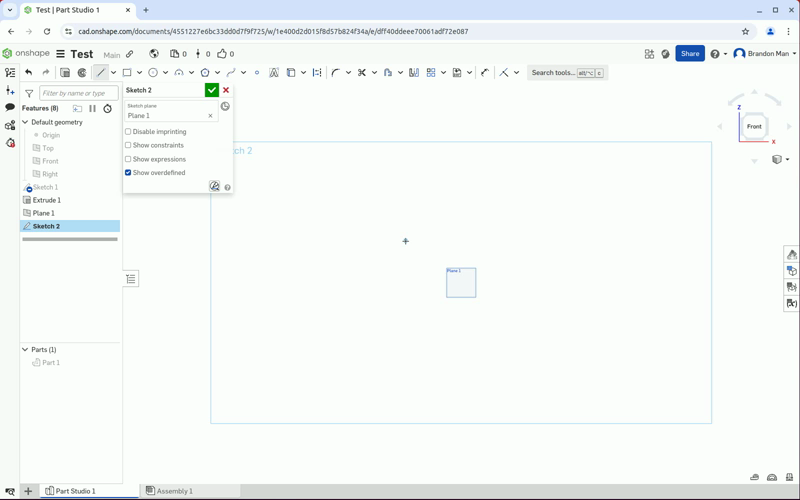
mouse_move(435, 240)
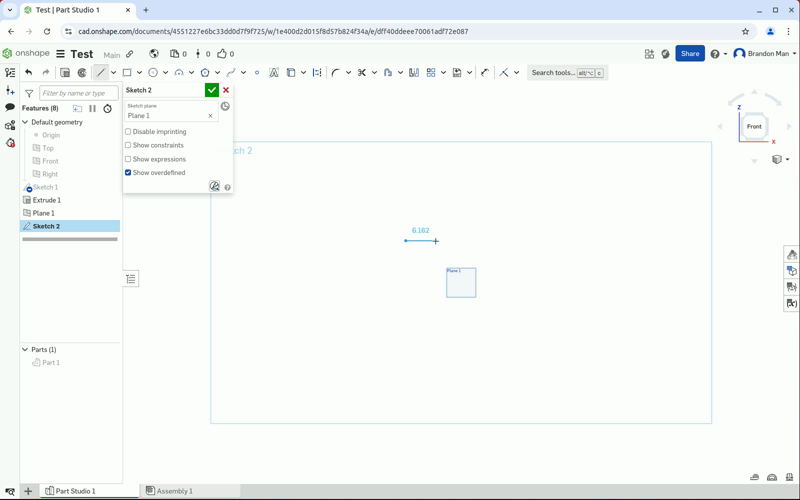
mouse_move(444, 240)
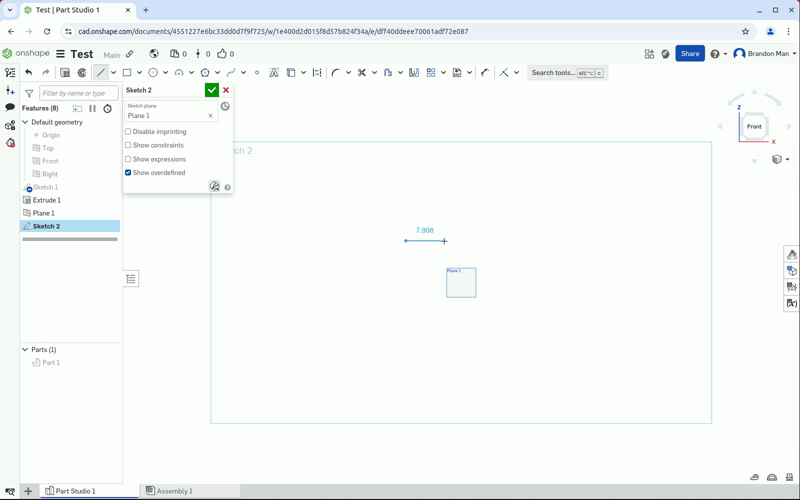
click(444, 240)
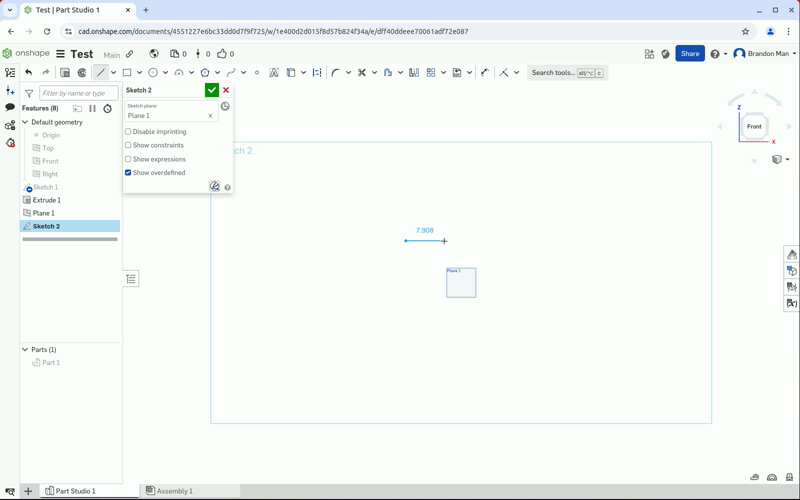
key_up(shift)
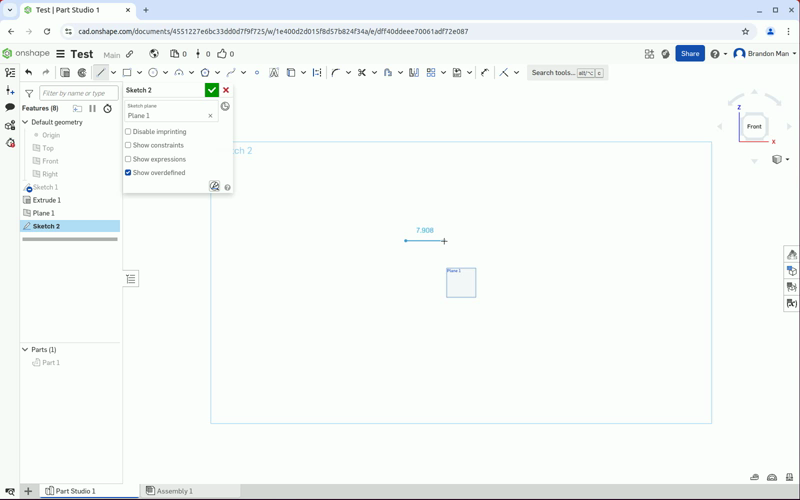
key_down(shift)
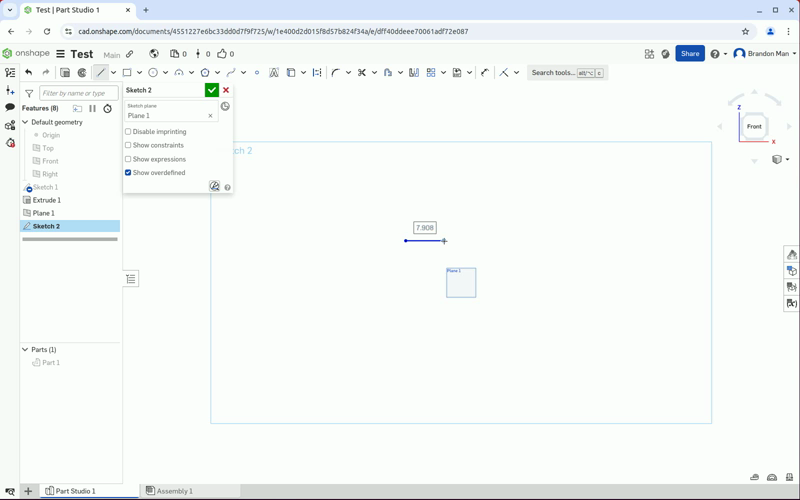
mouse_move(474, 240)
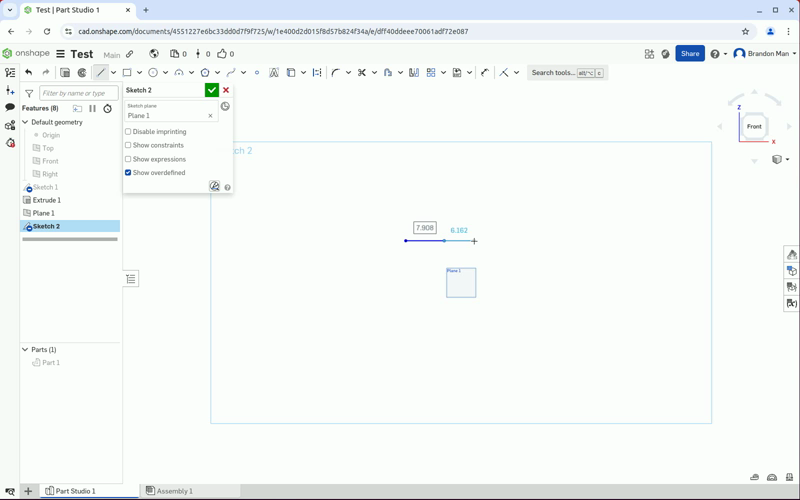
mouse_move(444, 202)
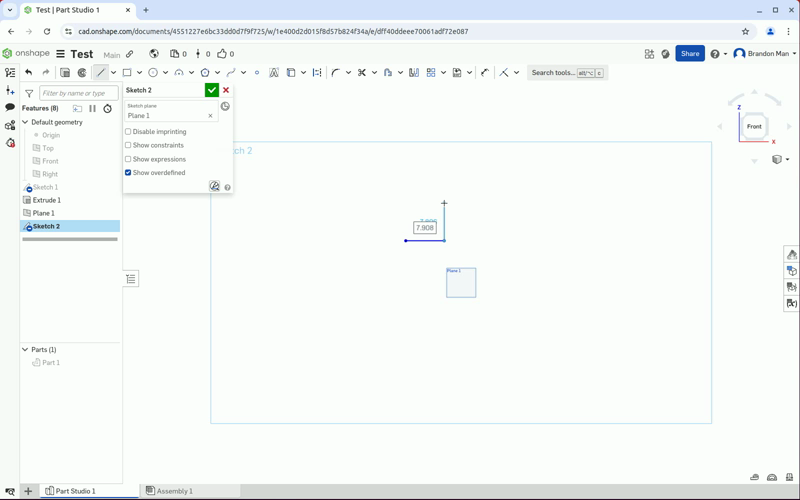
click(444, 202)
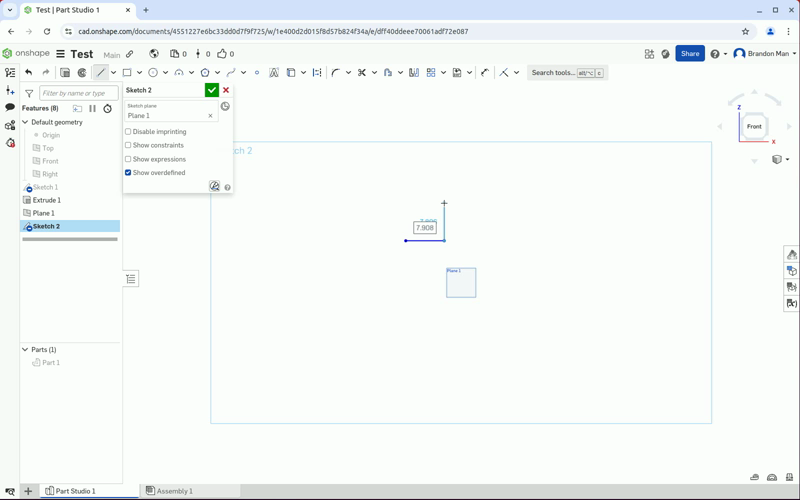
key_up(shift)
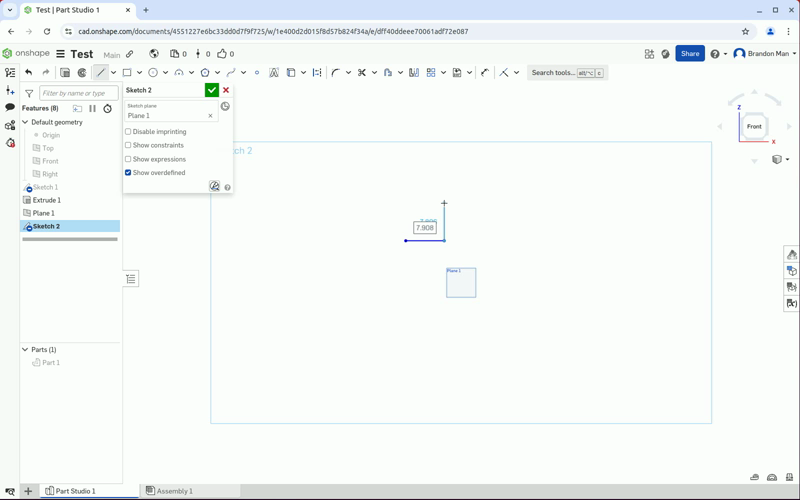
key_down(shift)
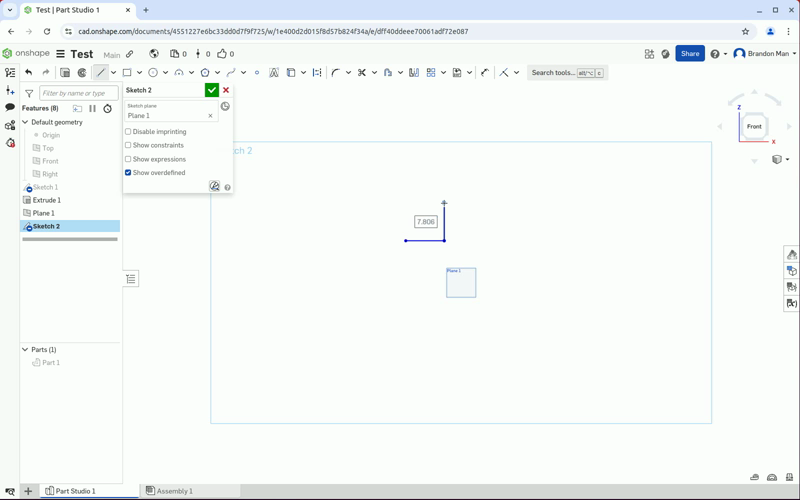
mouse_move(474, 202)
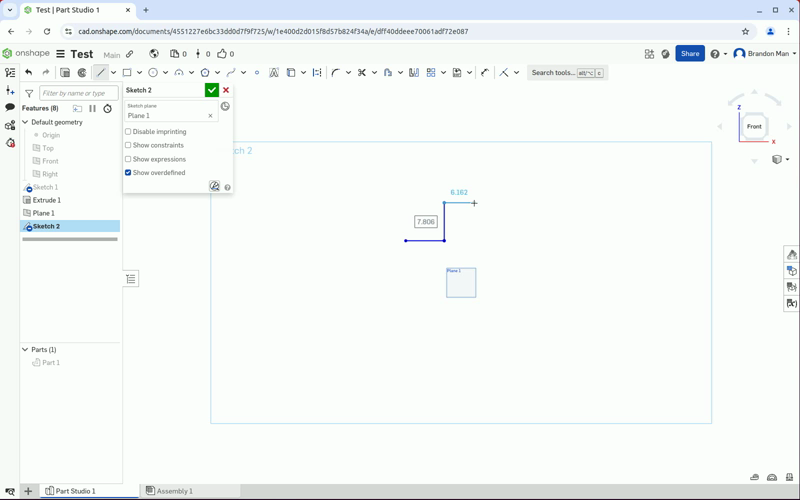
mouse_move(405, 202)
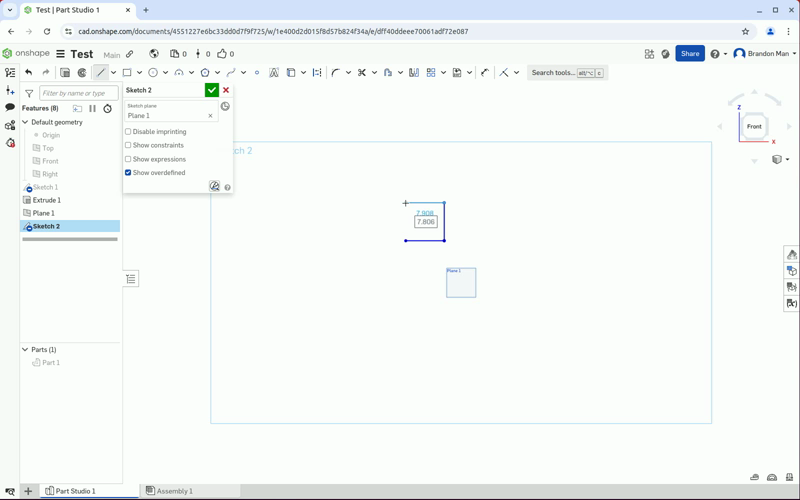
click(405, 202)
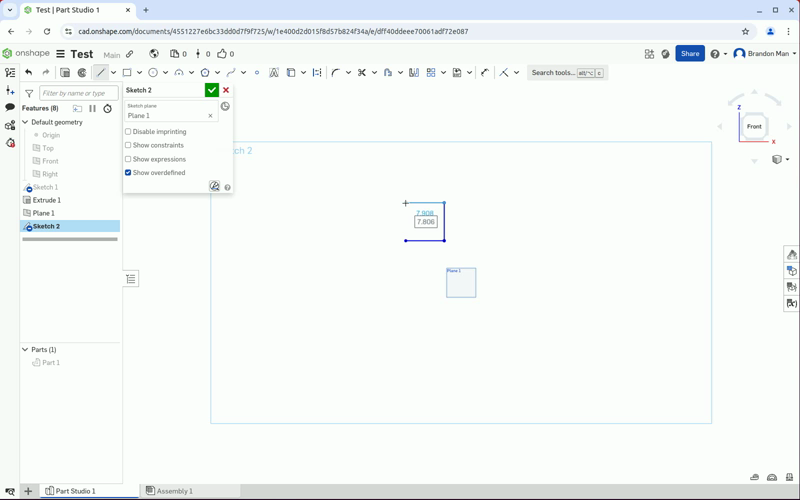
key_up(shift)
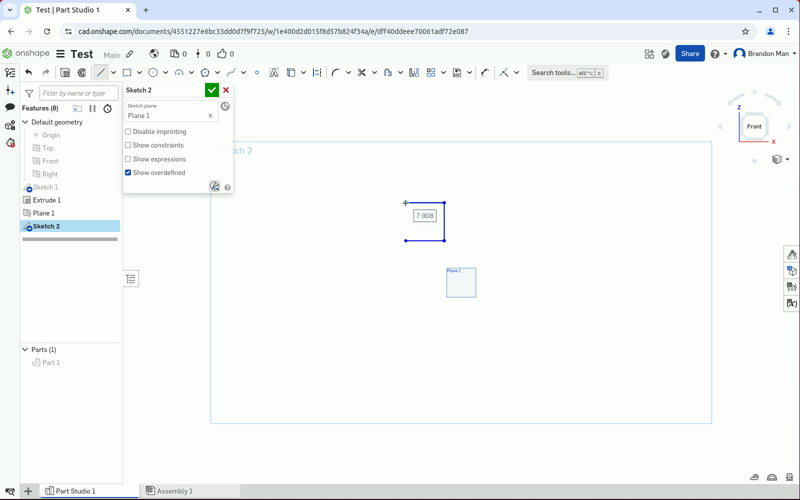
mouse_move(435, 202)
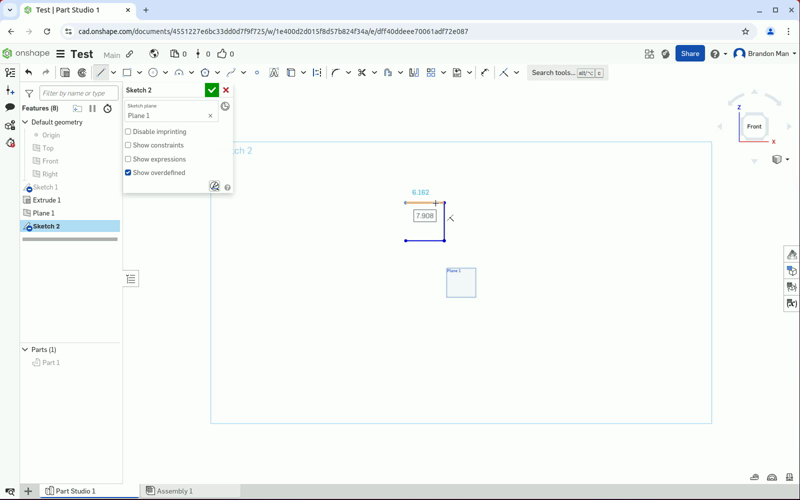
key_down(shift)
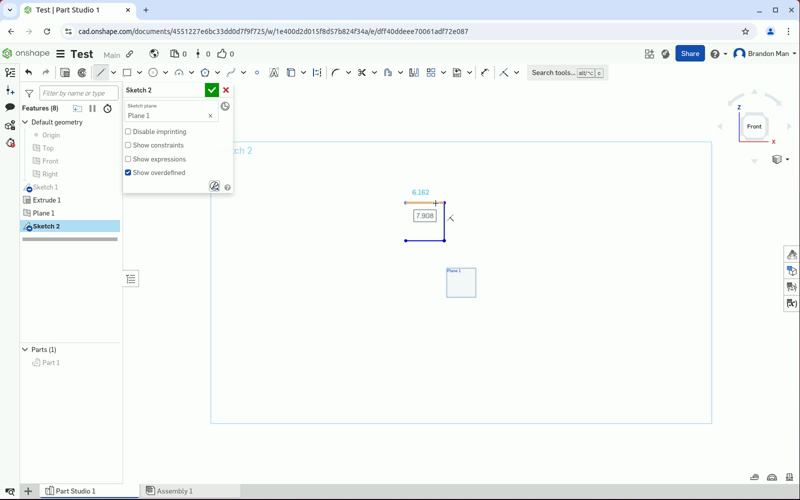
mouse_move(405, 240)
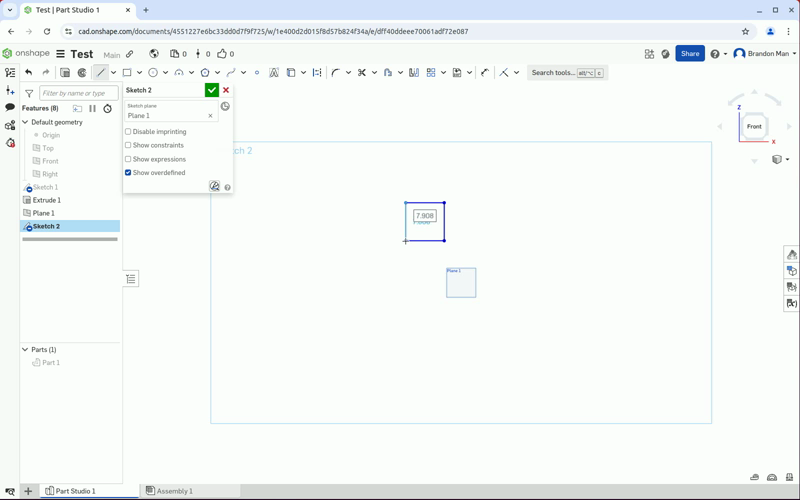
key_up(shift)
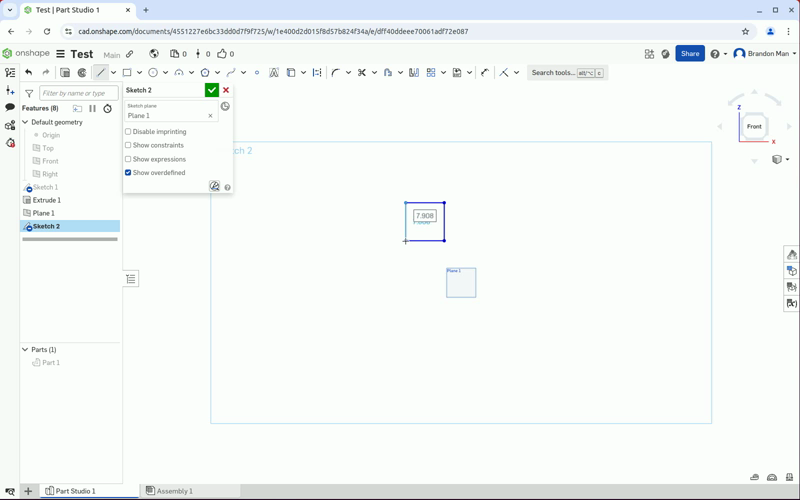
click(405, 240)
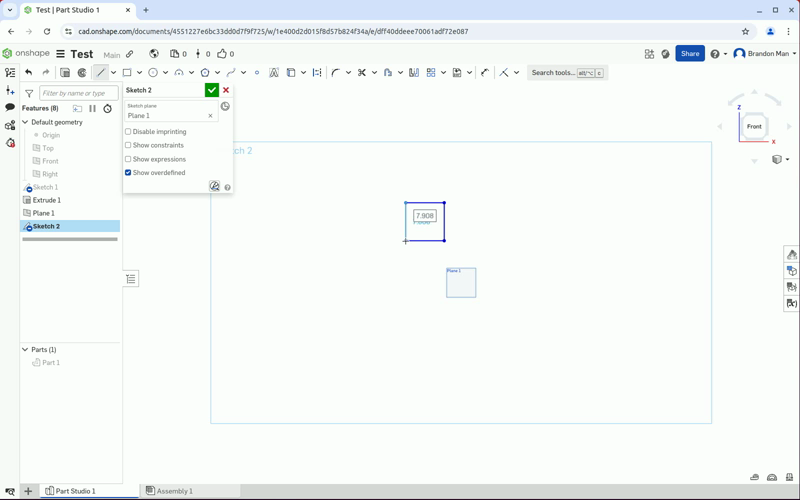
key(esc)
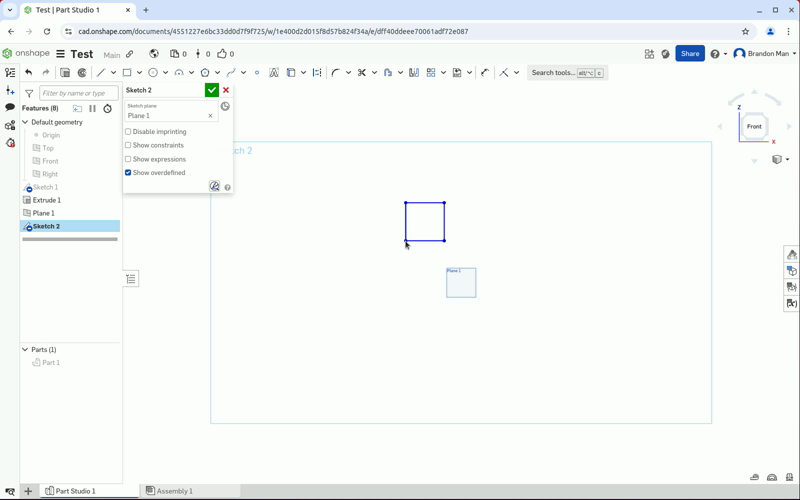
mouse_move(426, 232)
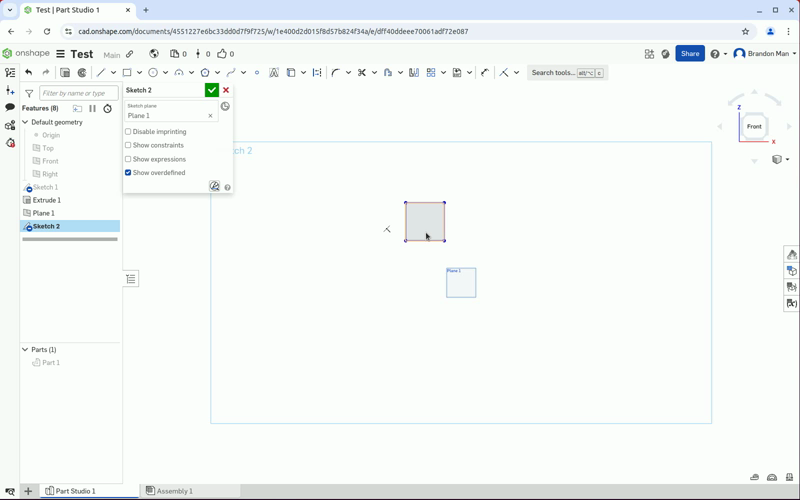
scroll(6)
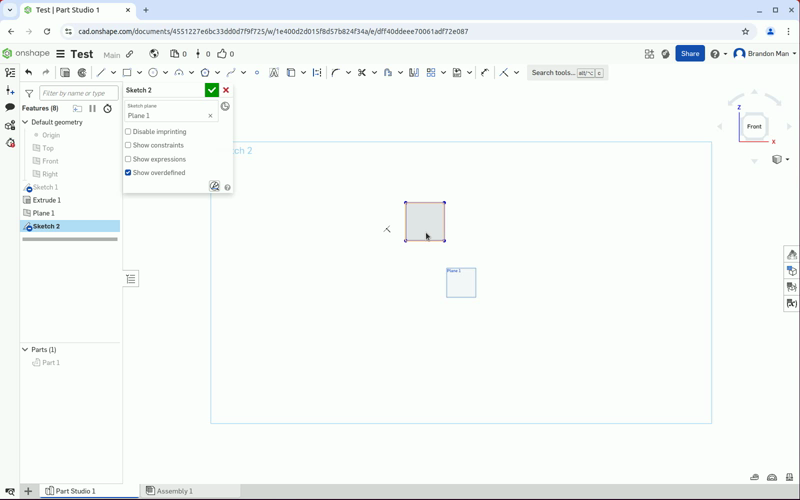
scroll(6)
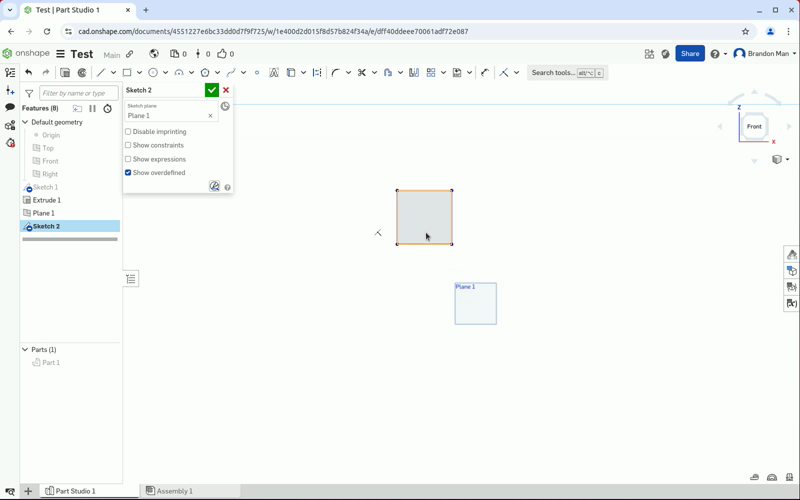
scroll(6)
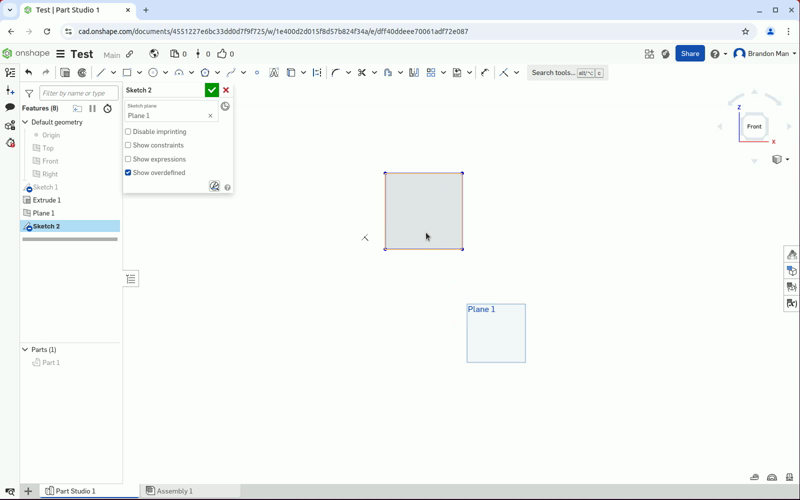
scroll(6)
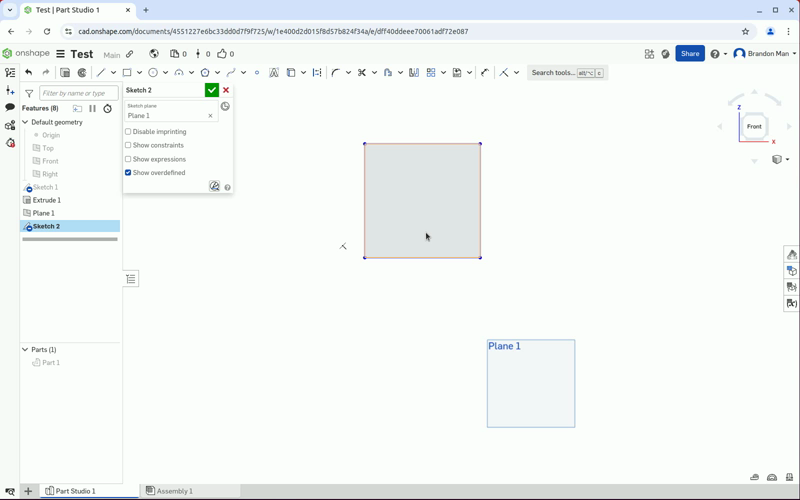
scroll(6)
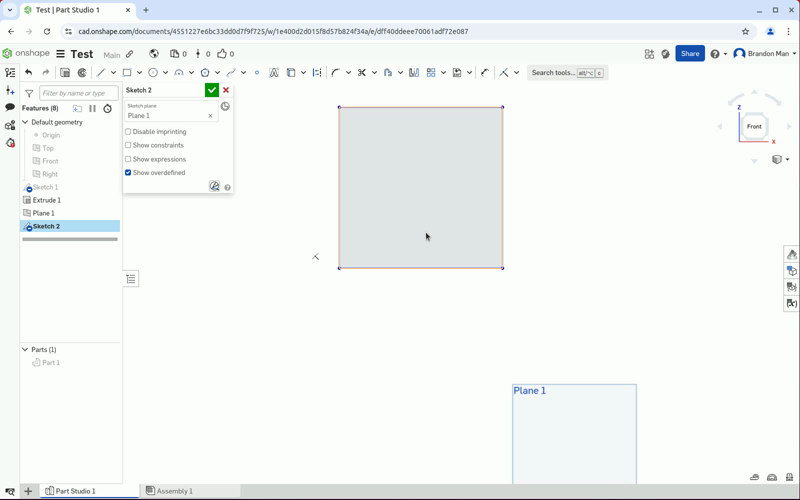
scroll(6)
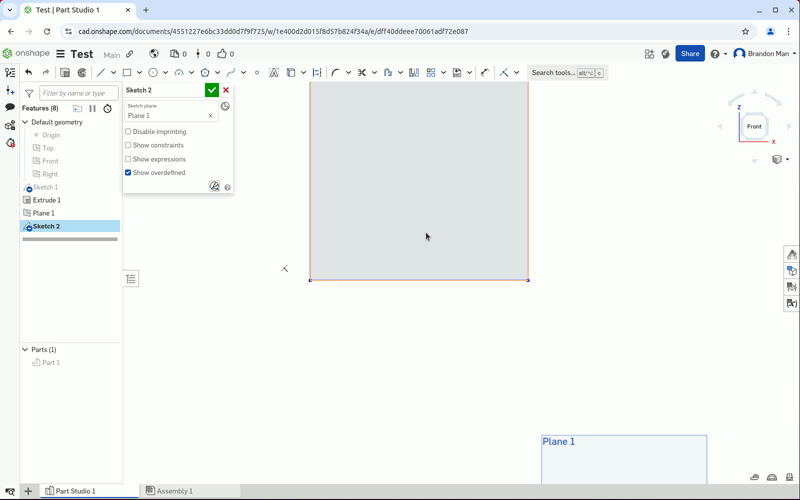
scroll(6)
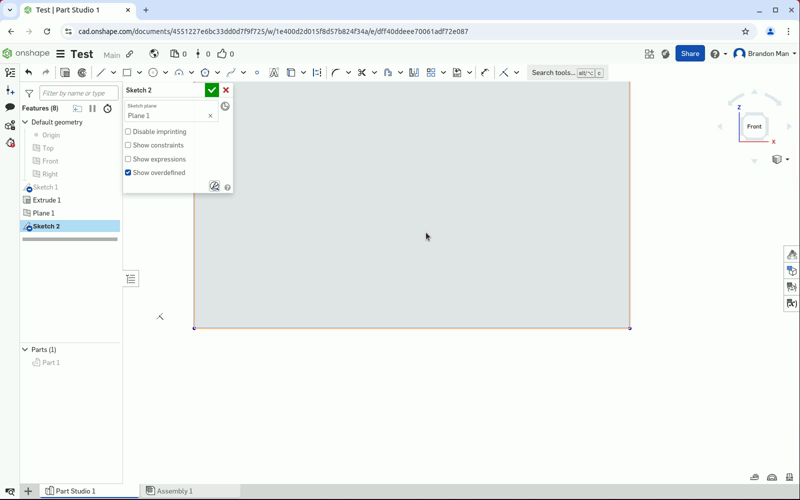
click(426, 232)
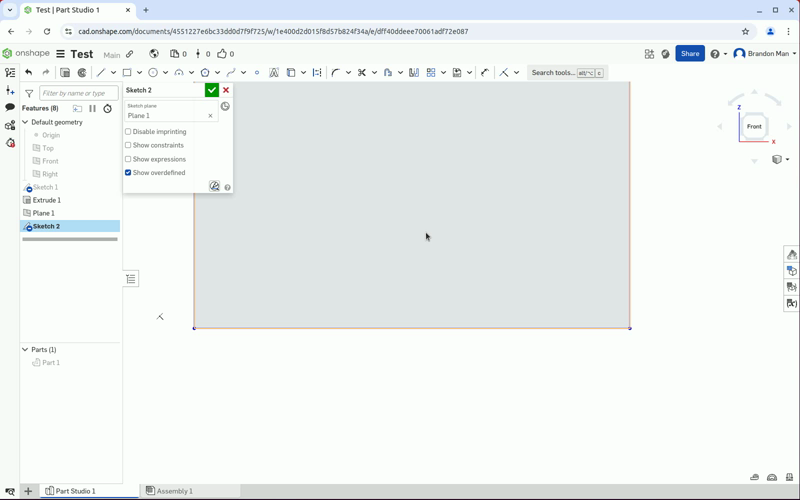
scroll(-6)
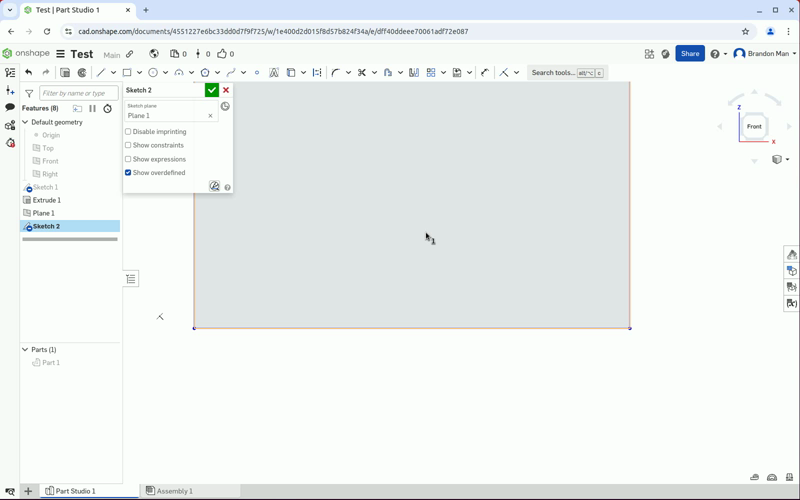
scroll(-6)
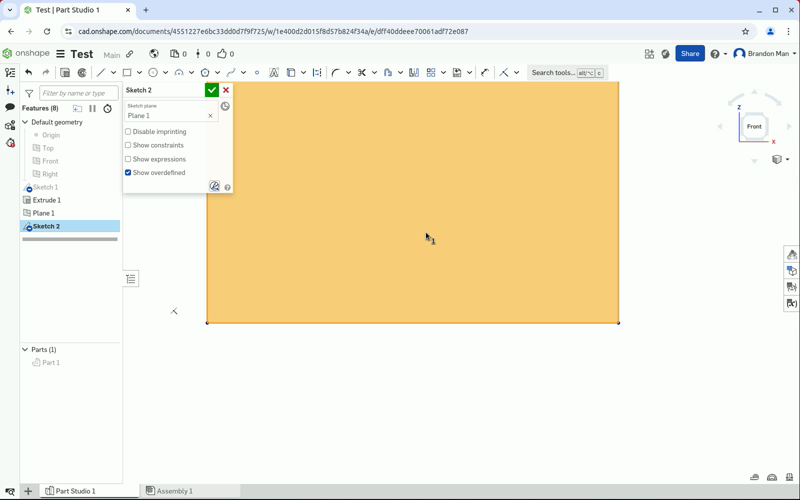
scroll(-6)
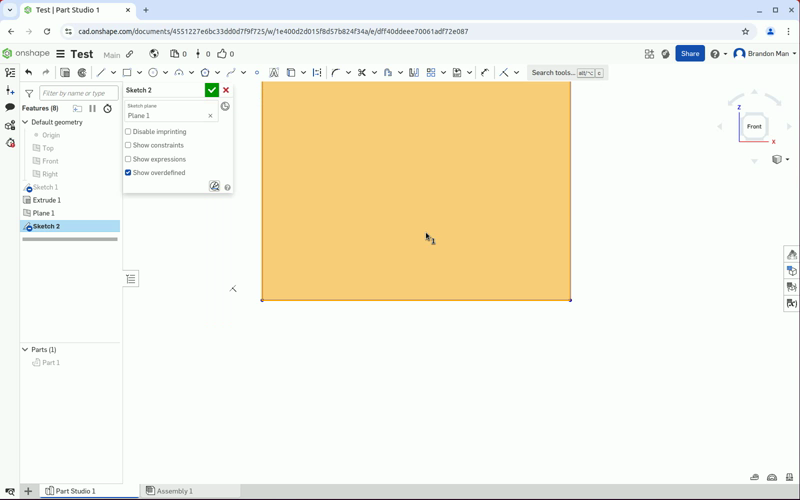
scroll(-6)
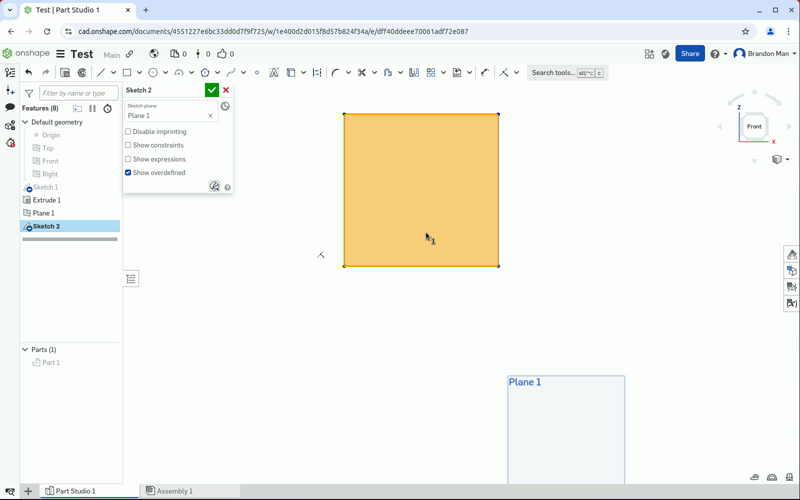
scroll(-6)
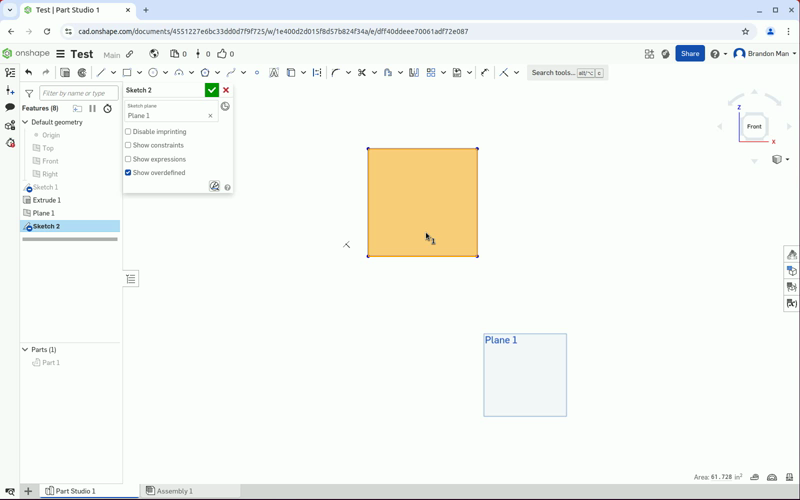
scroll(-6)
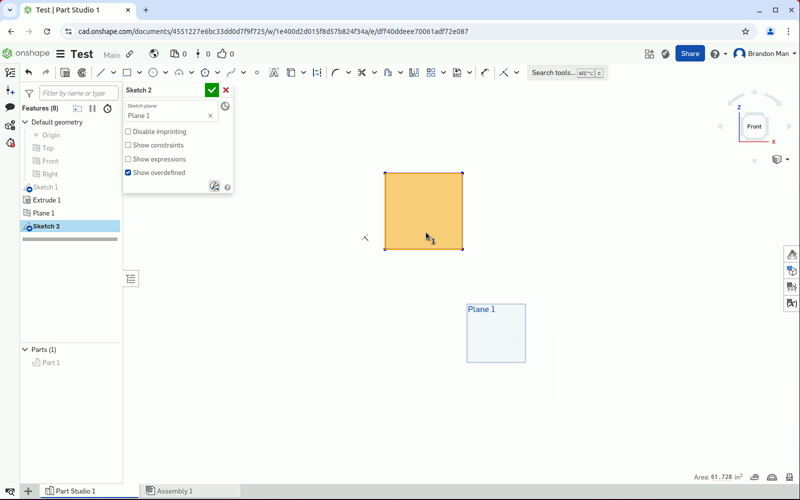
scroll(-6)
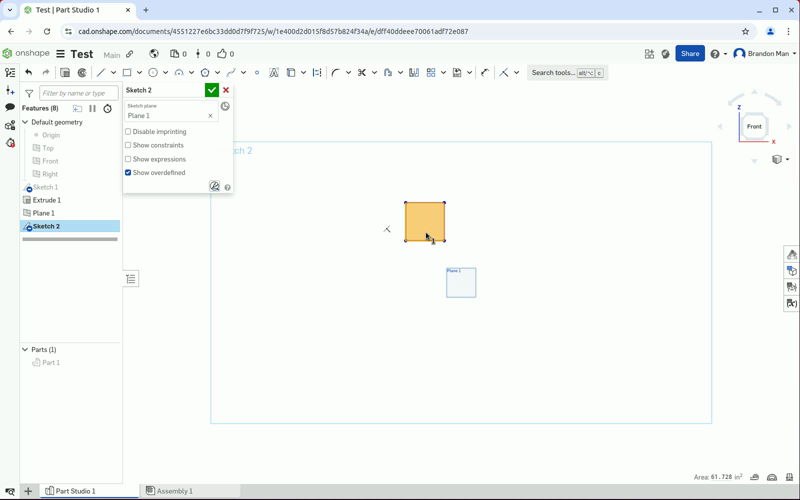
mouse_move(73, 352)
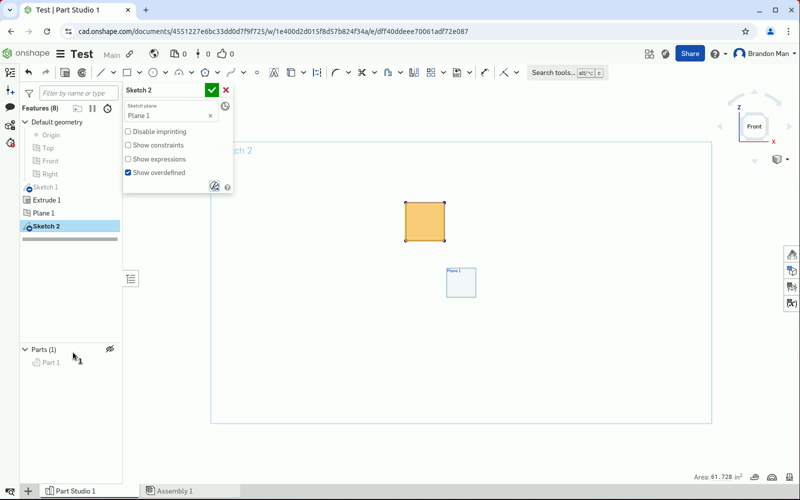
key(shift+y)
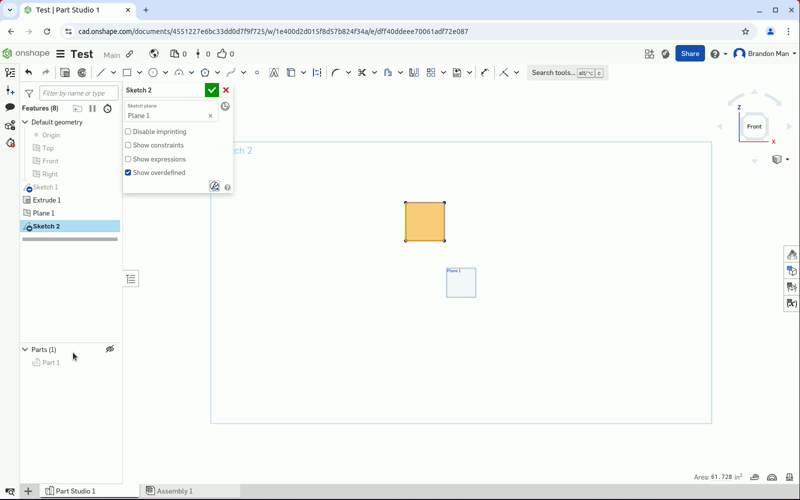
key(shift+e)
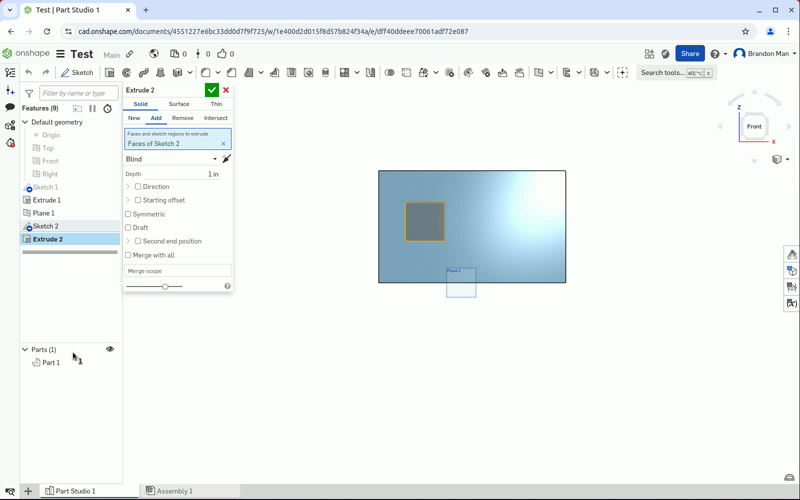
mouse_move(143, 106)
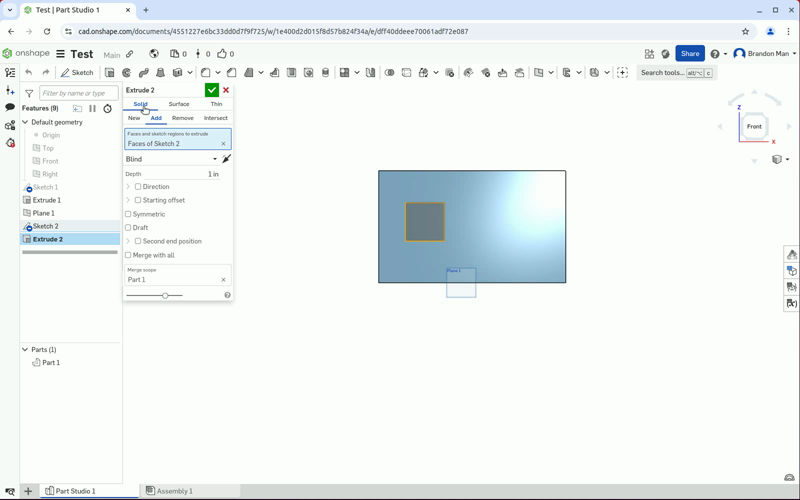
click(143, 106)
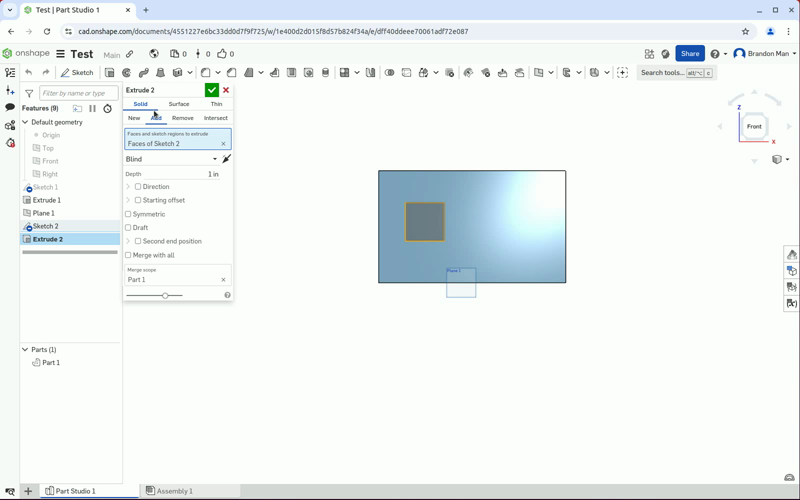
mouse_move(186, 120)
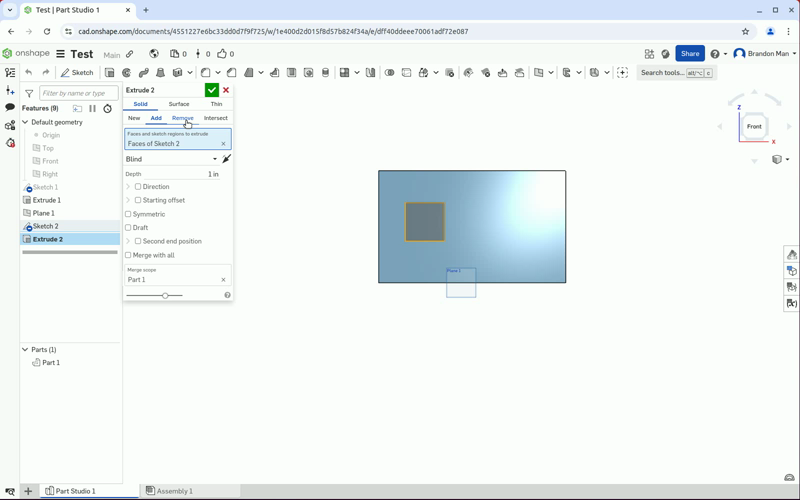
click(186, 120)
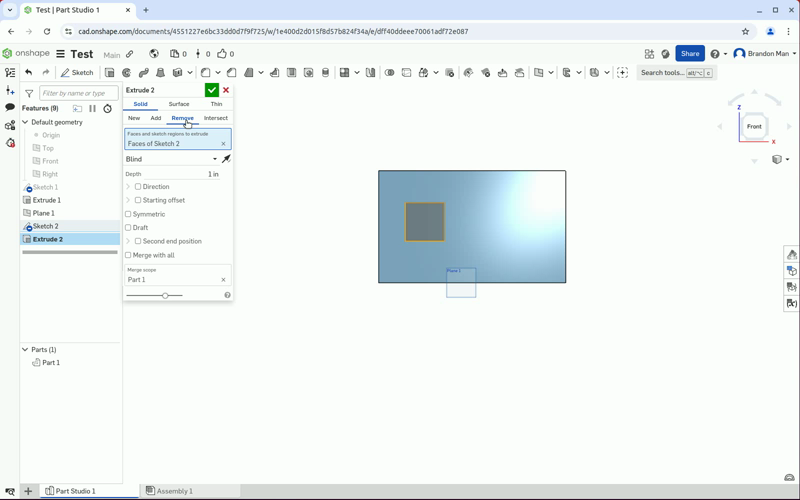
key(tab, 4)
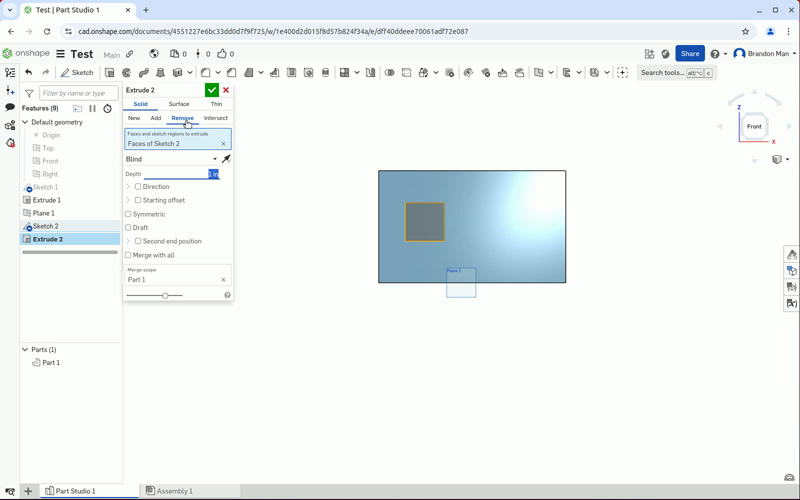
text(7.703)
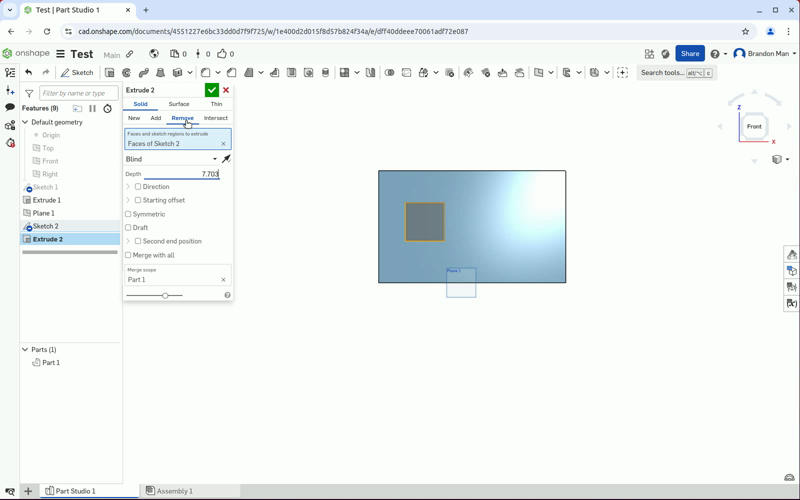
key(tab, 6)
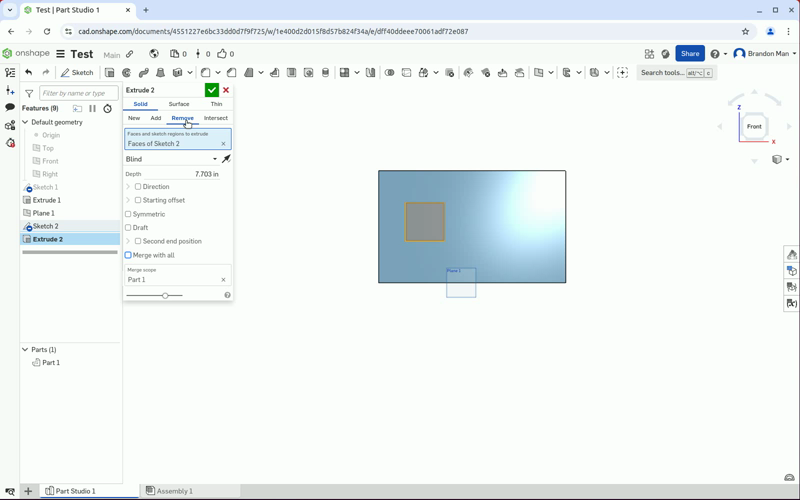
key(space)
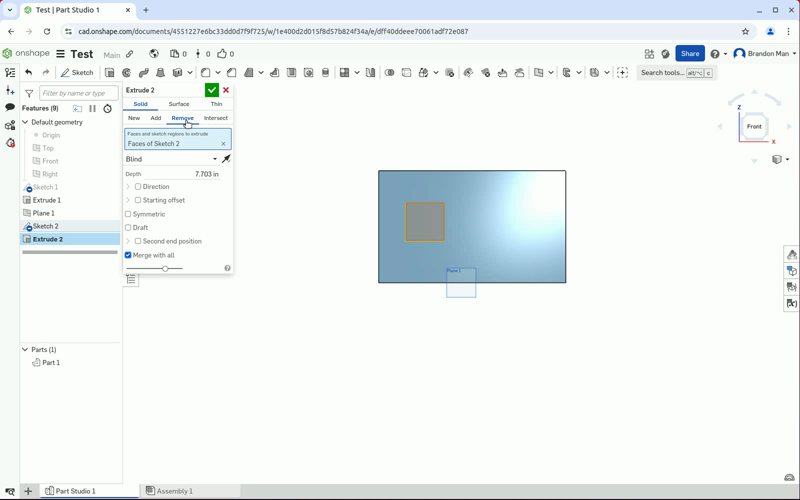
key(enter)
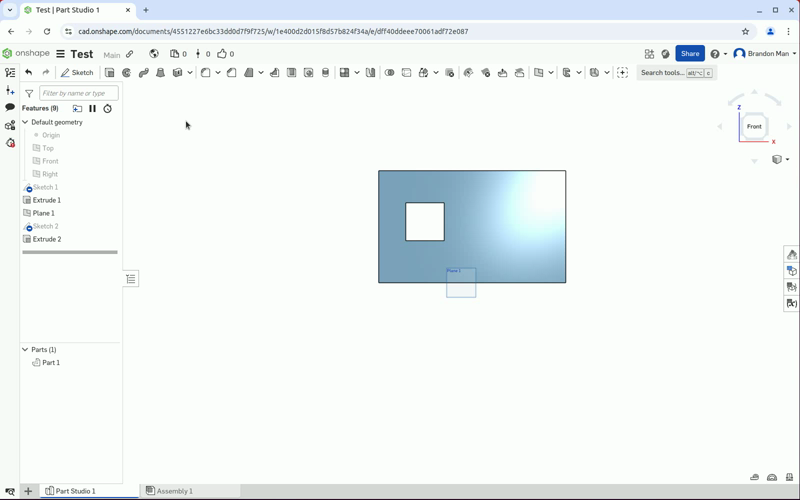
key(shift+h)
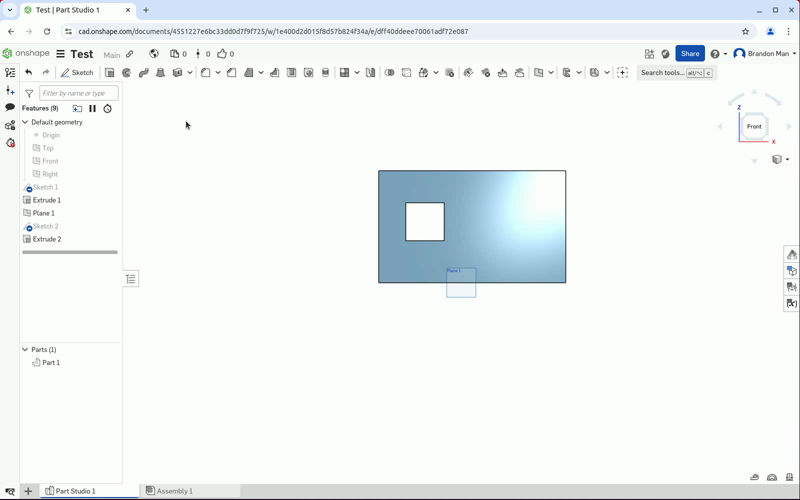
key(shift+h)
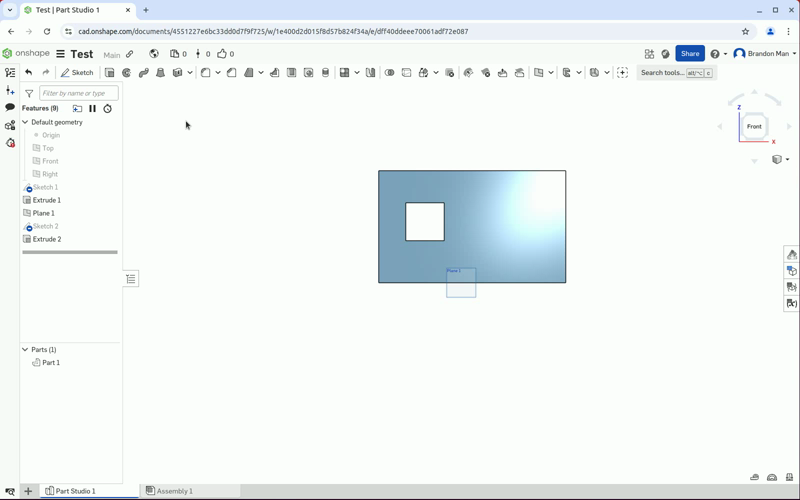
mouse_move(73, 189)
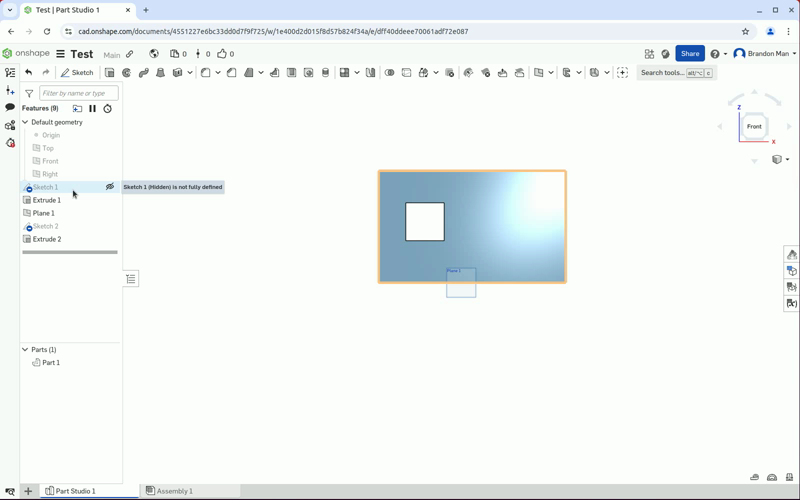
click(73, 189)
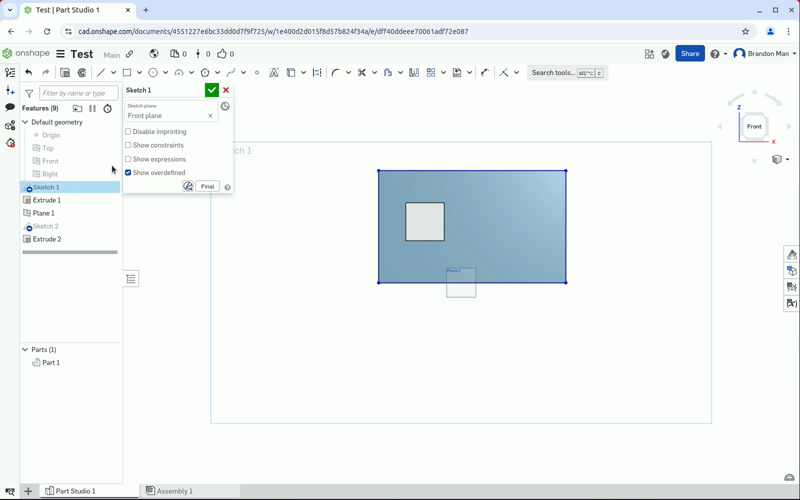
mouse_move(229, 92)
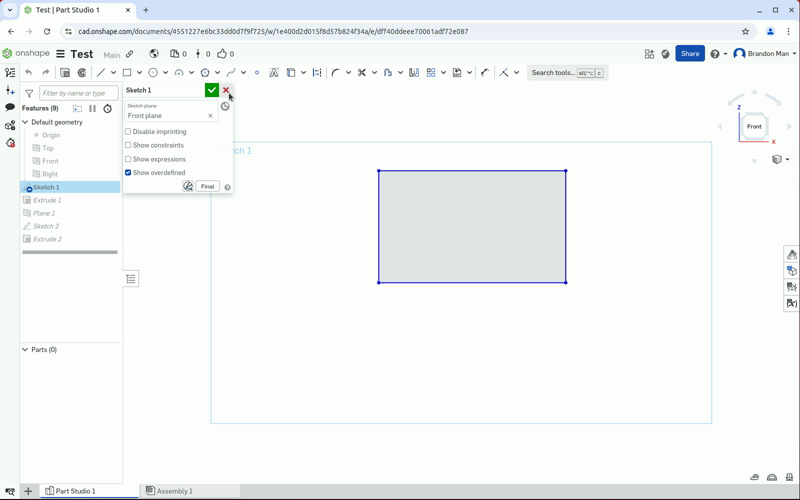
click(229, 92)
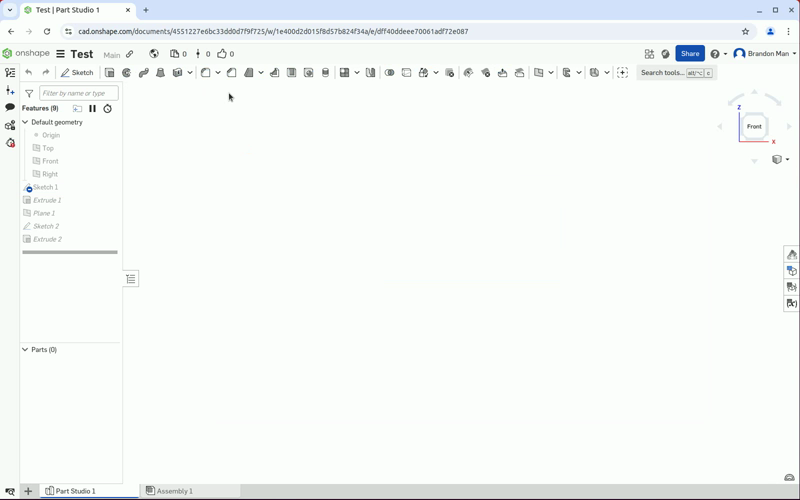
key(shift+s)
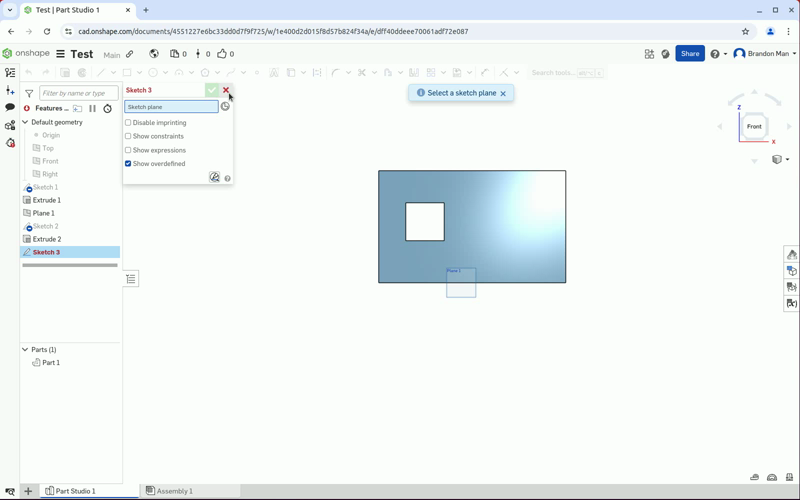
mouse_move(73, 215)
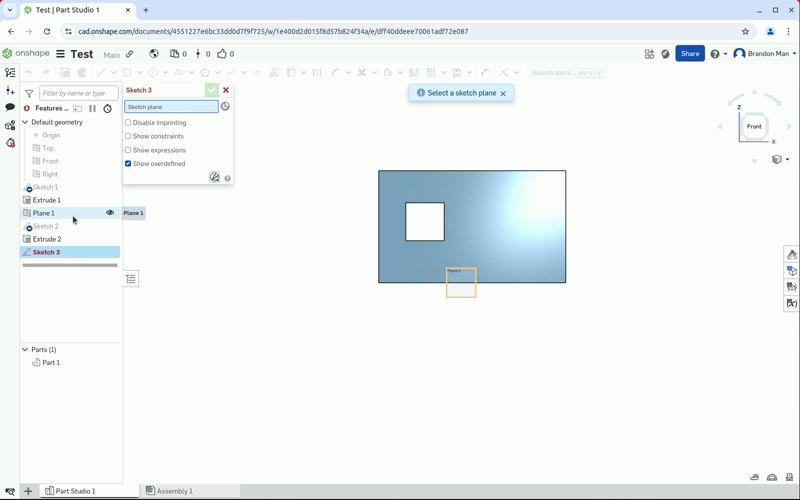
click(73, 215)
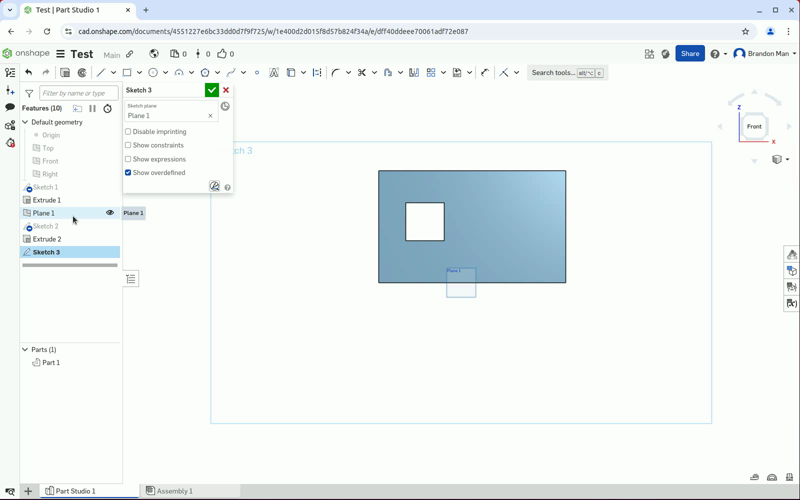
mouse_move(73, 352)
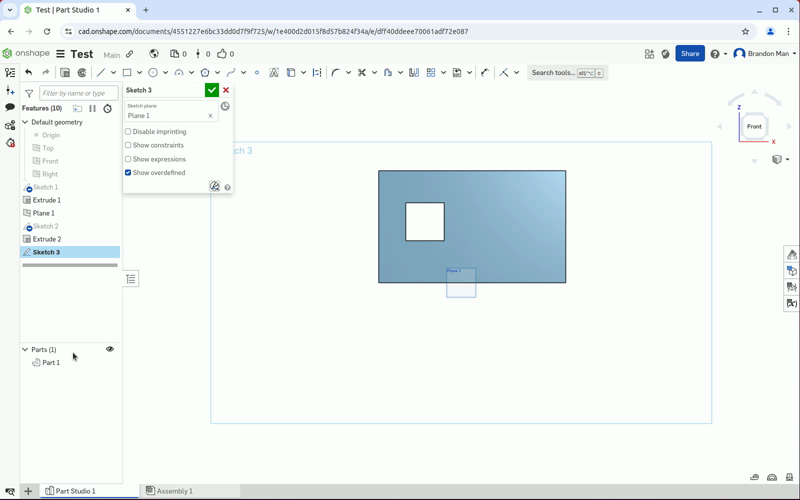
key(y)
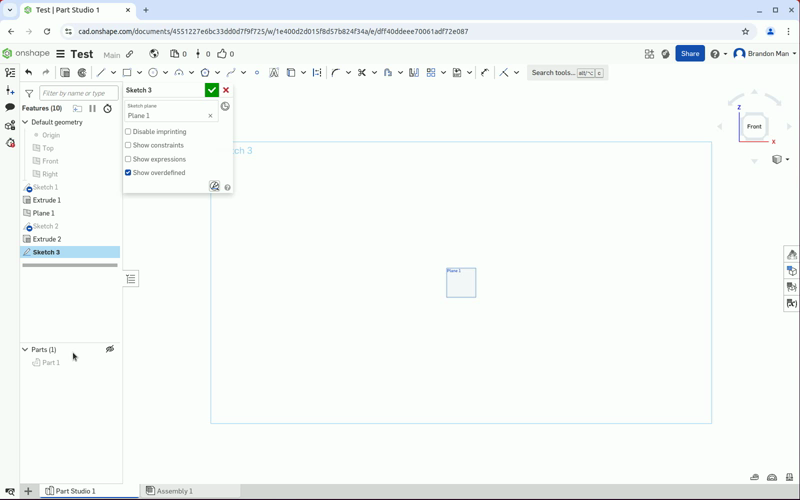
key(c)
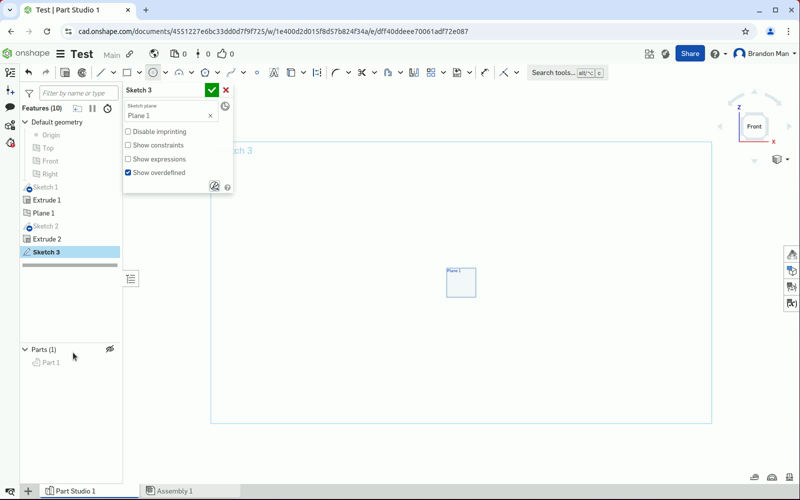
key_down(shift)
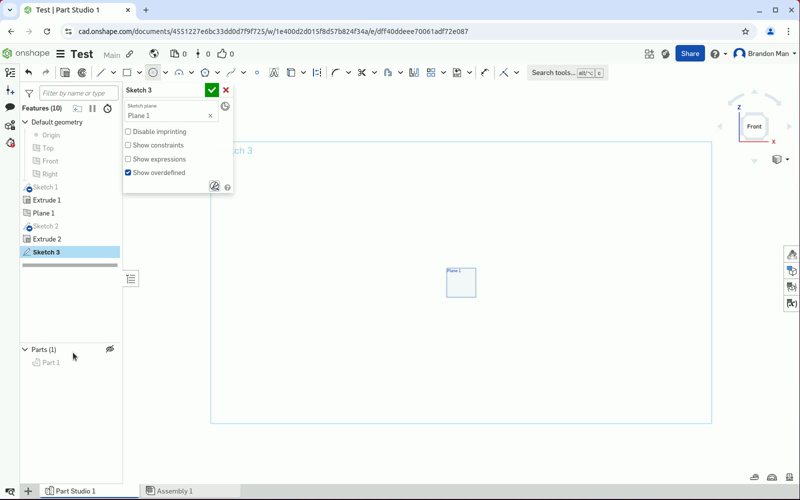
mouse_move(516, 220)
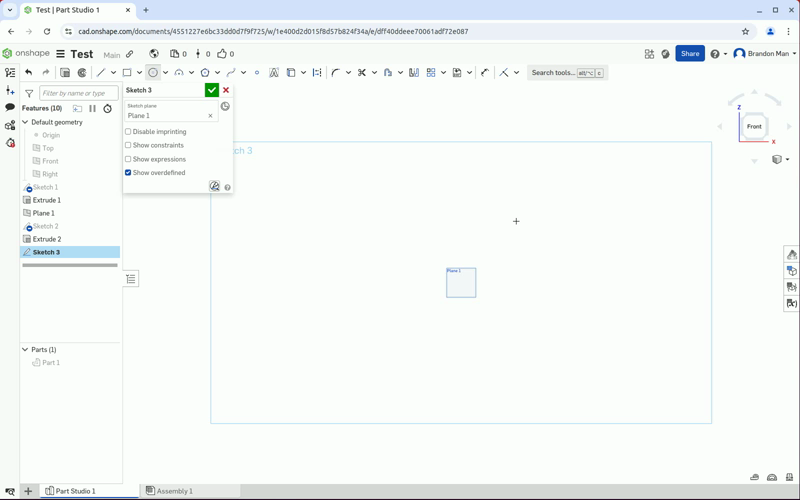
click(516, 220)
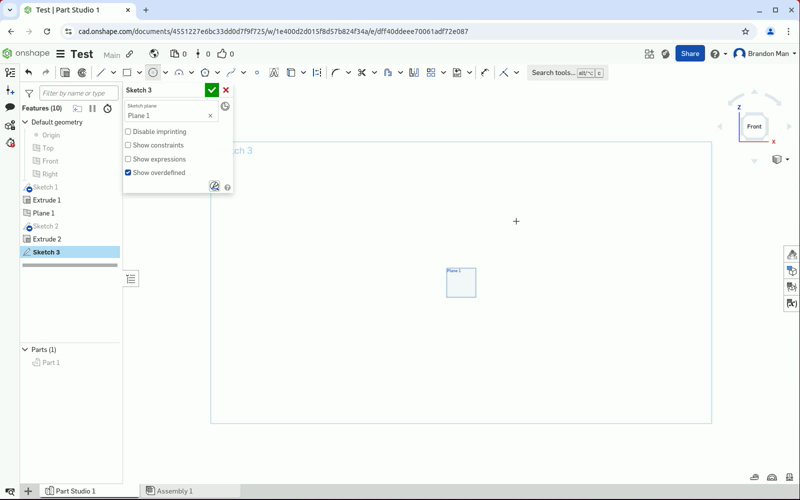
key_up(shift)
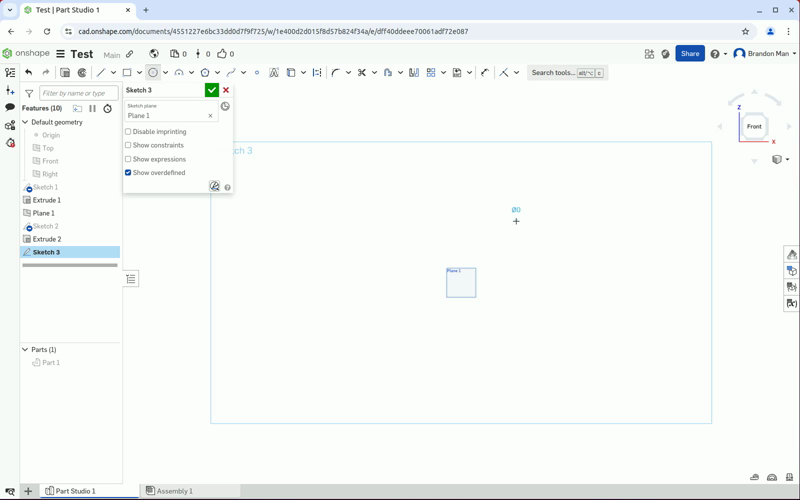
mouse_move(535, 220)
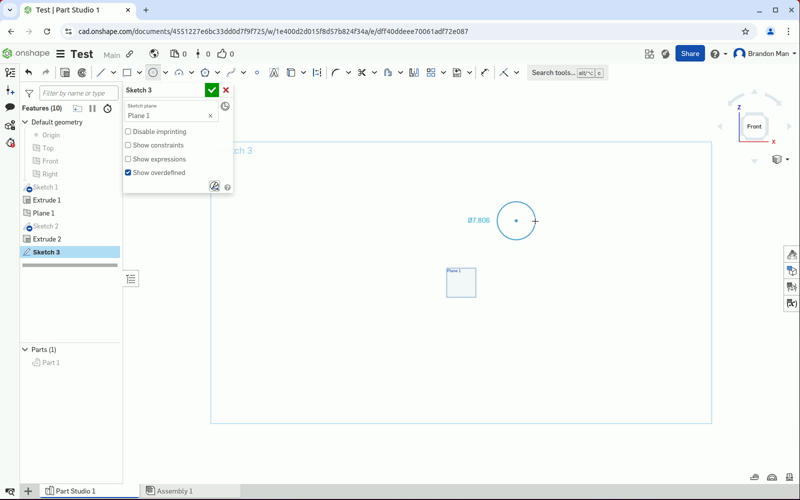
click(535, 220)
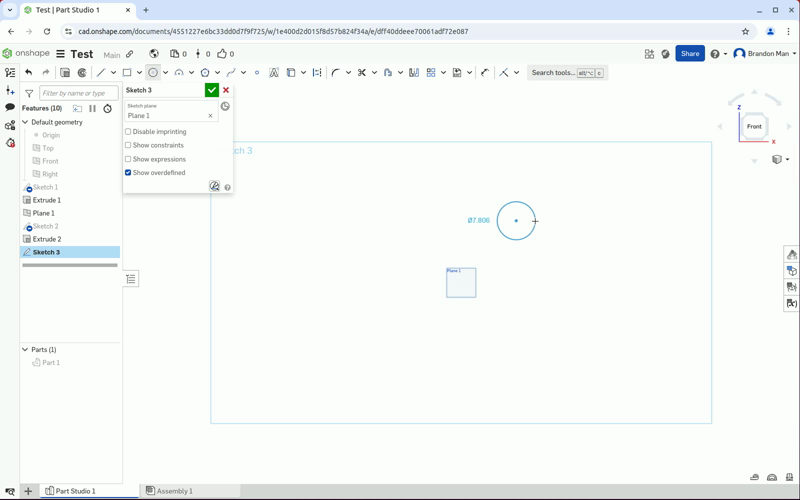
key(esc)
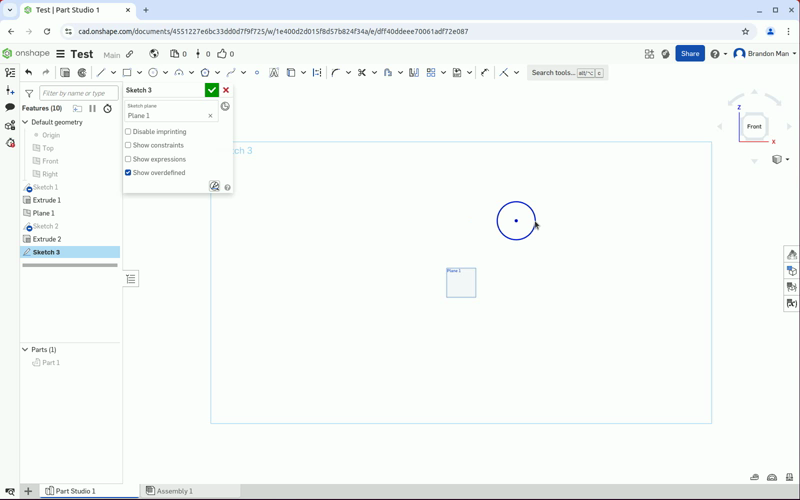
mouse_move(527, 213)
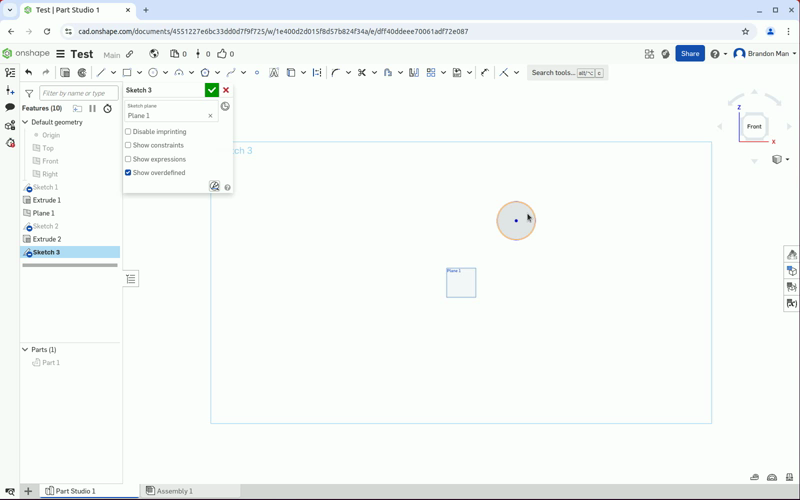
scroll(6)
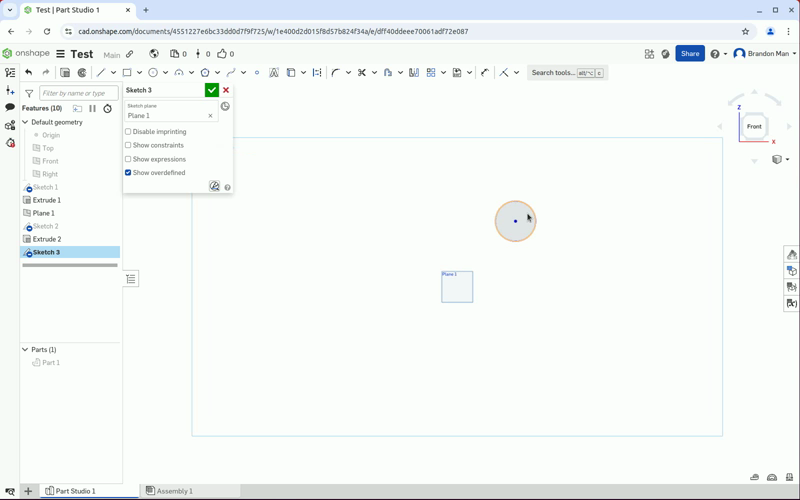
scroll(6)
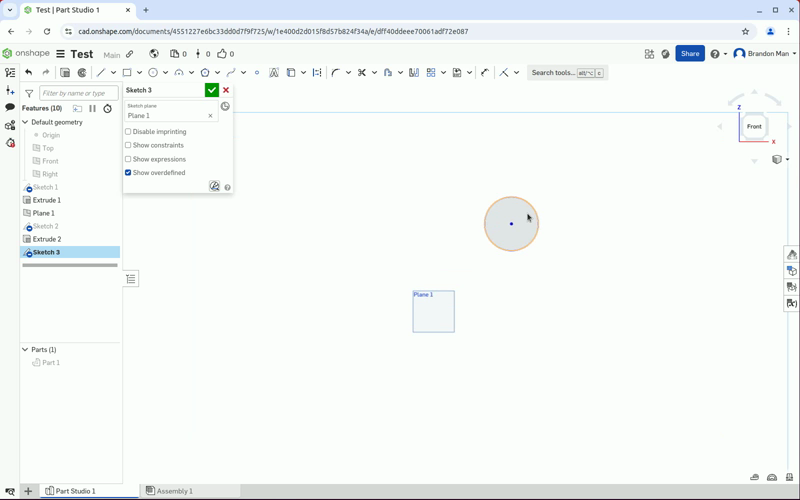
scroll(6)
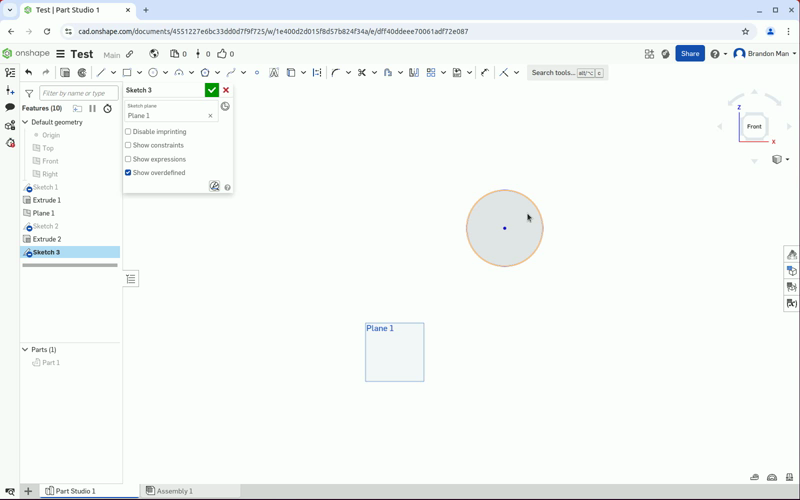
scroll(6)
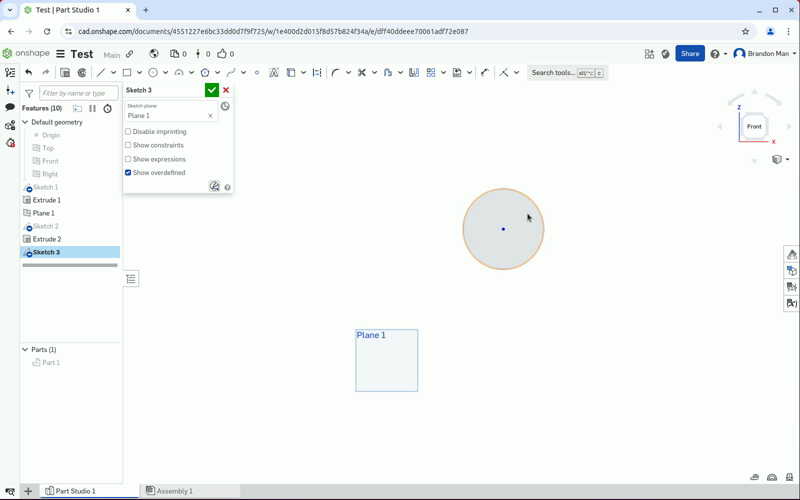
scroll(6)
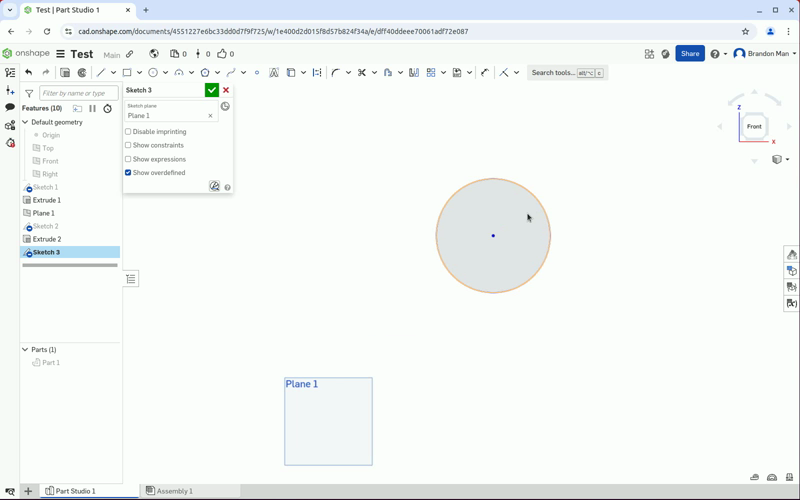
scroll(6)
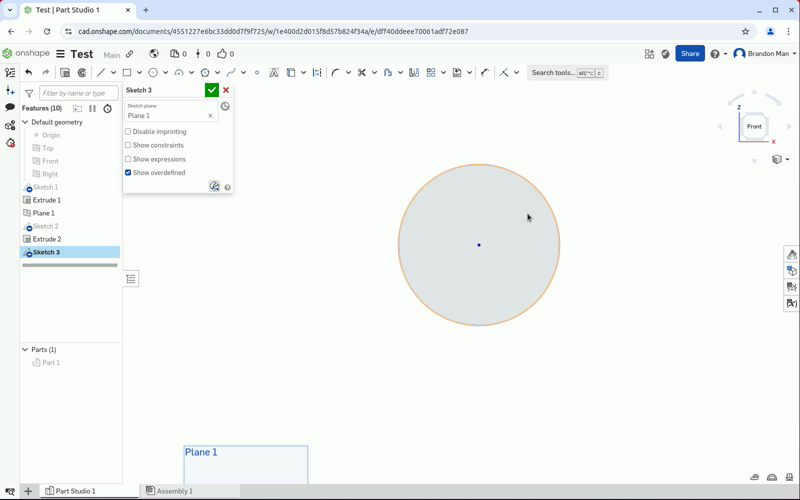
scroll(6)
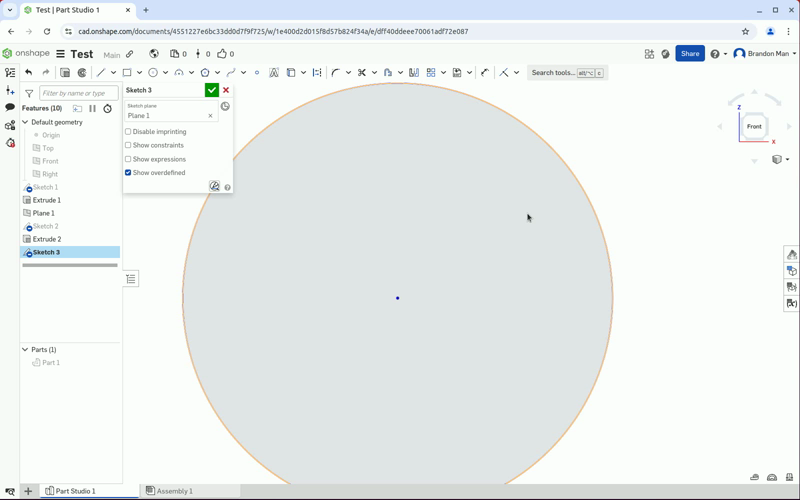
click(527, 213)
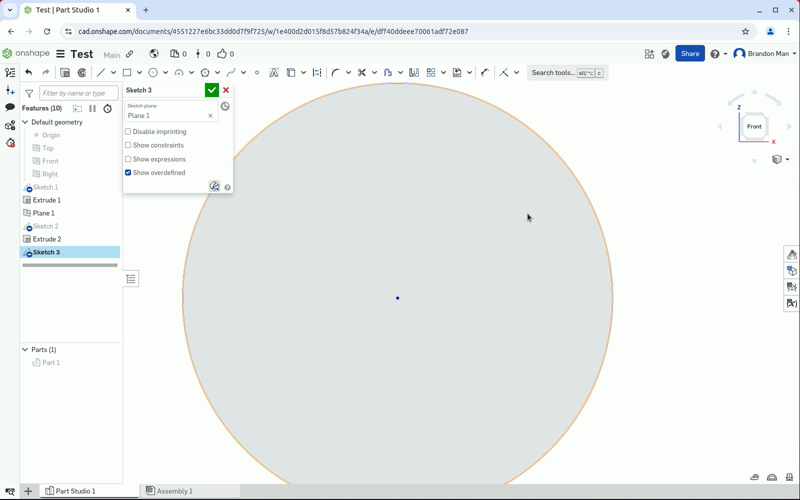
scroll(-6)
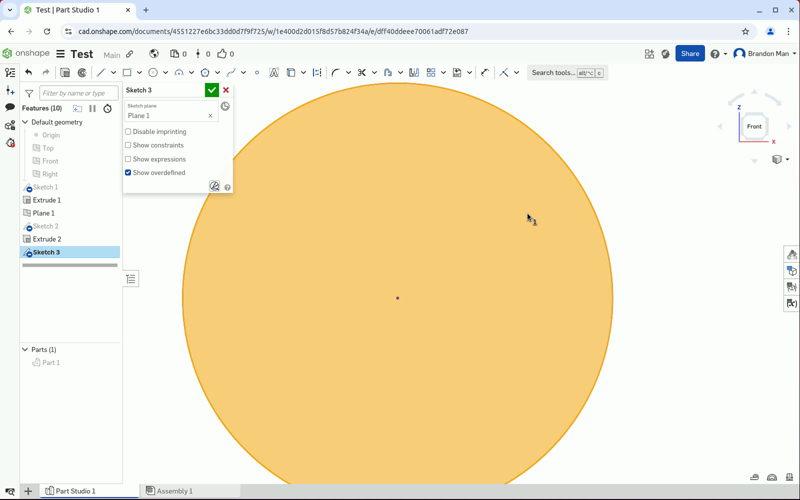
scroll(-6)
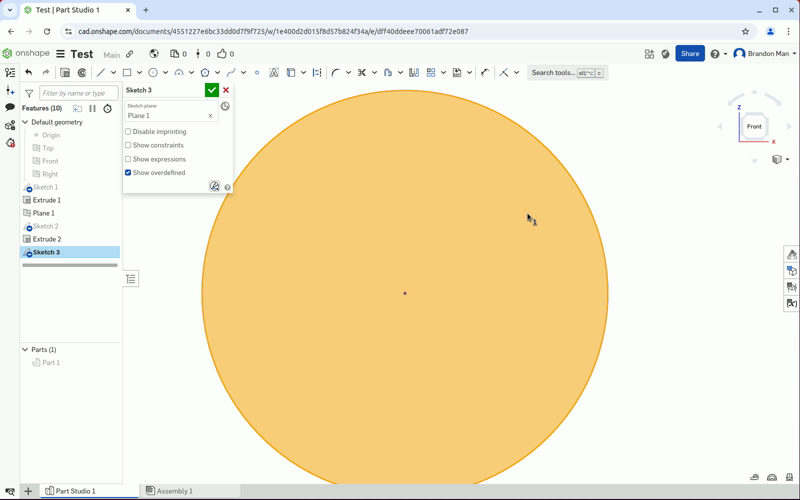
scroll(-6)
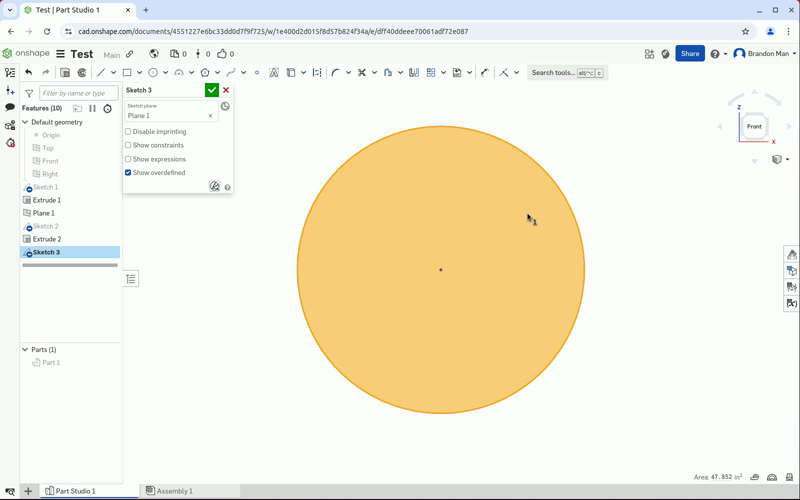
scroll(-6)
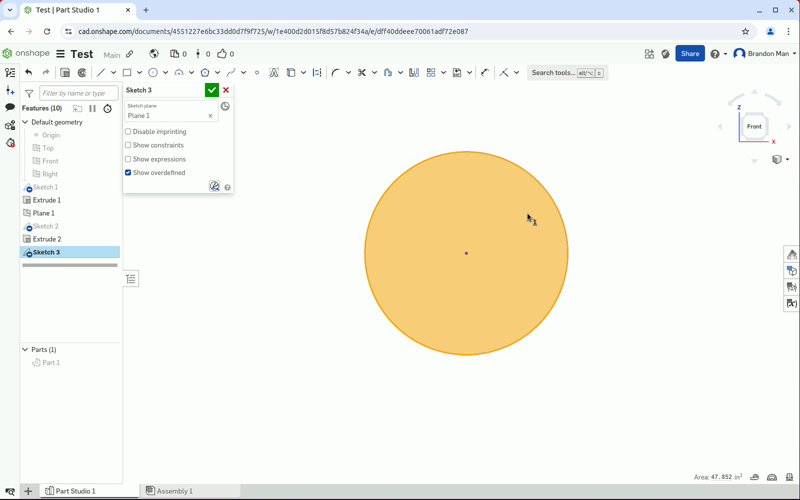
scroll(-6)
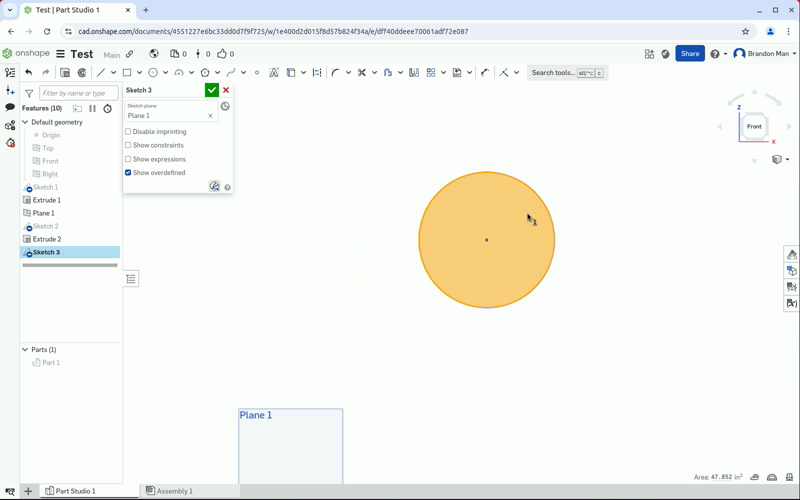
scroll(-6)
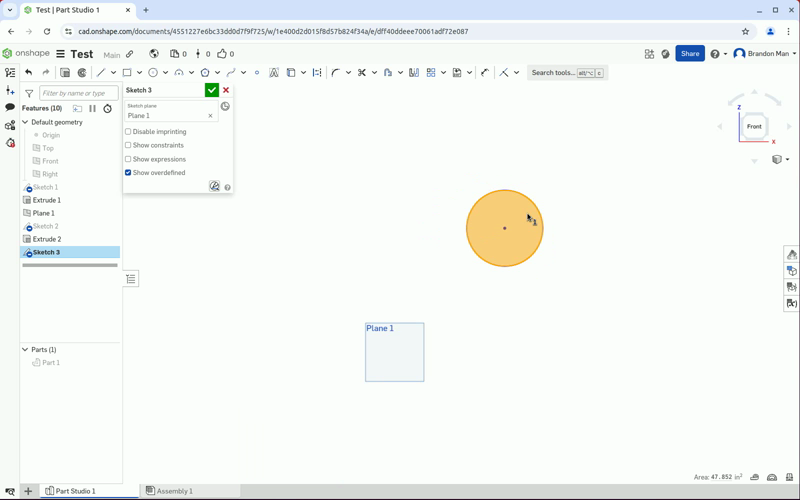
scroll(-6)
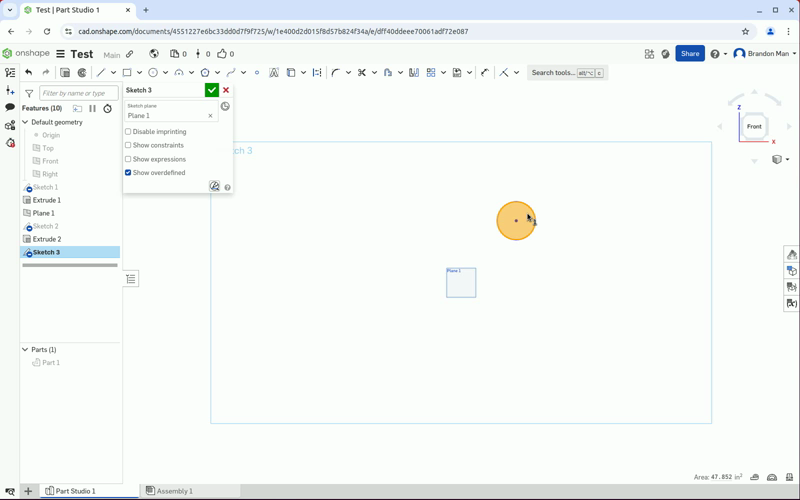
mouse_move(73, 352)
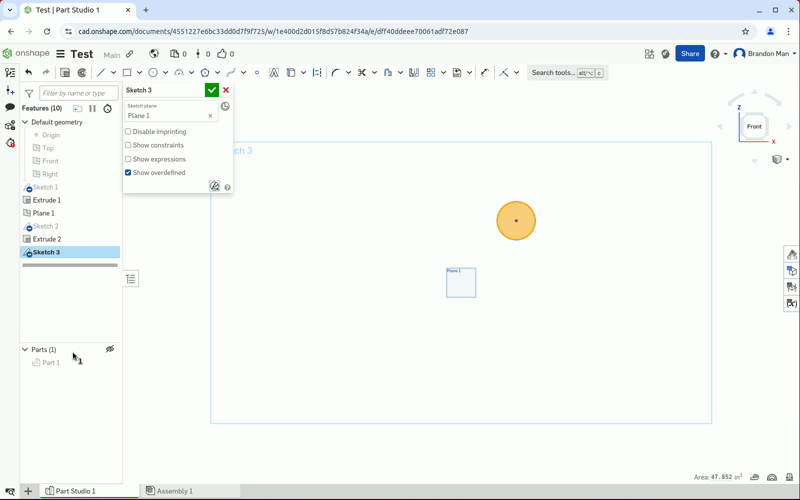
key(shift+y)
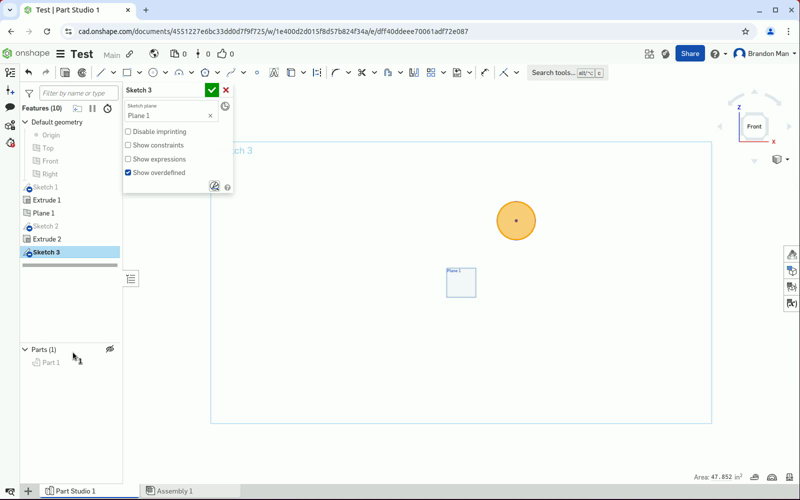
key(shift+e)
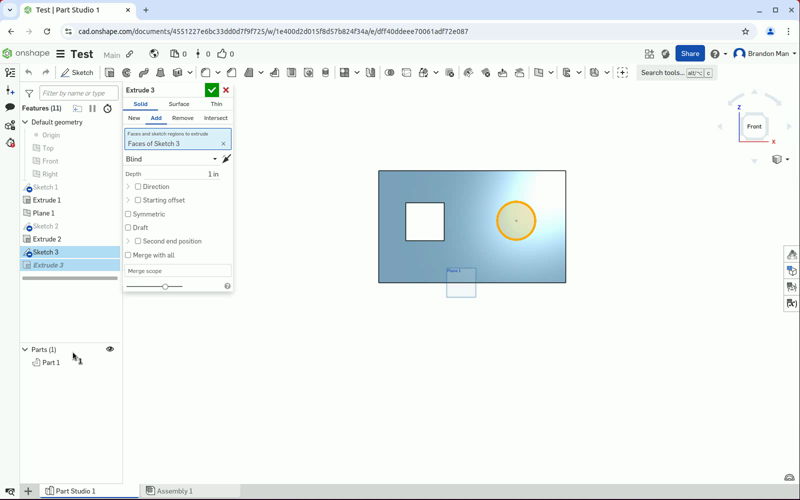
mouse_move(143, 106)
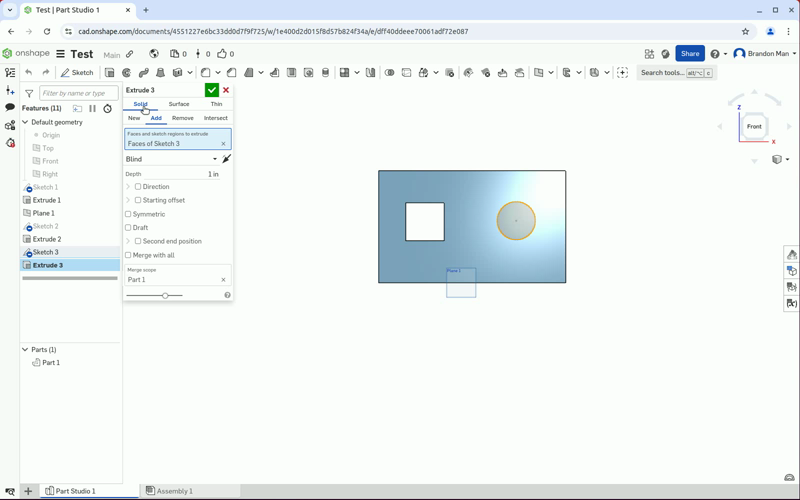
click(143, 106)
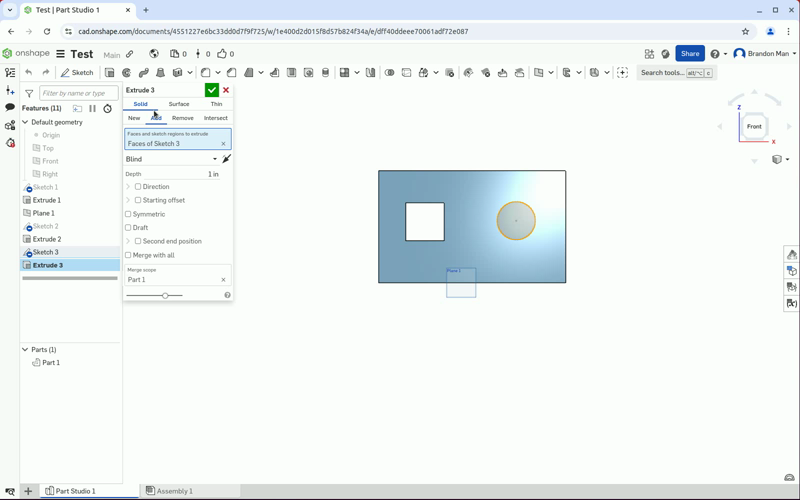
mouse_move(186, 120)
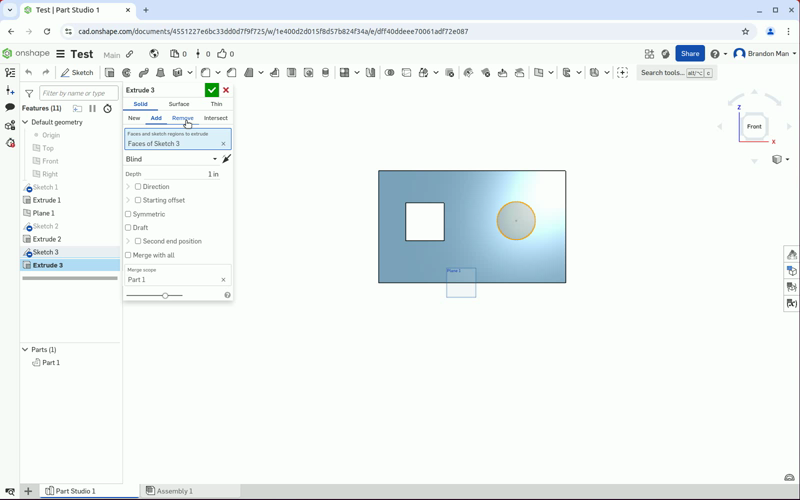
click(186, 120)
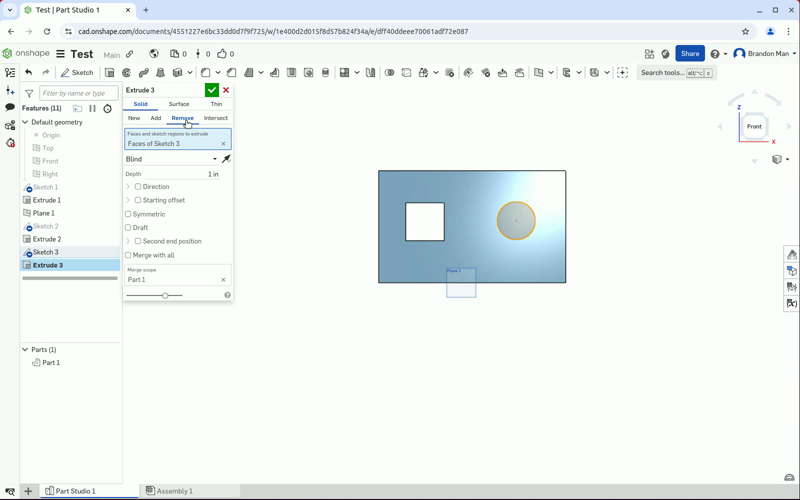
key(tab, 4)
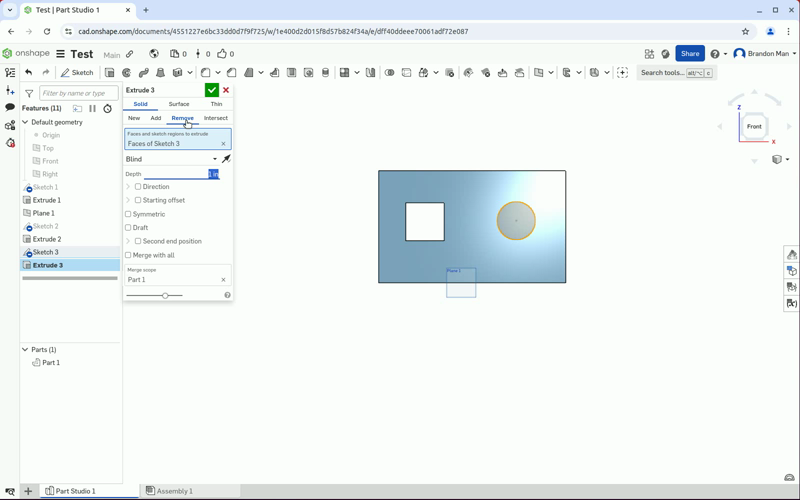
text(7.703)
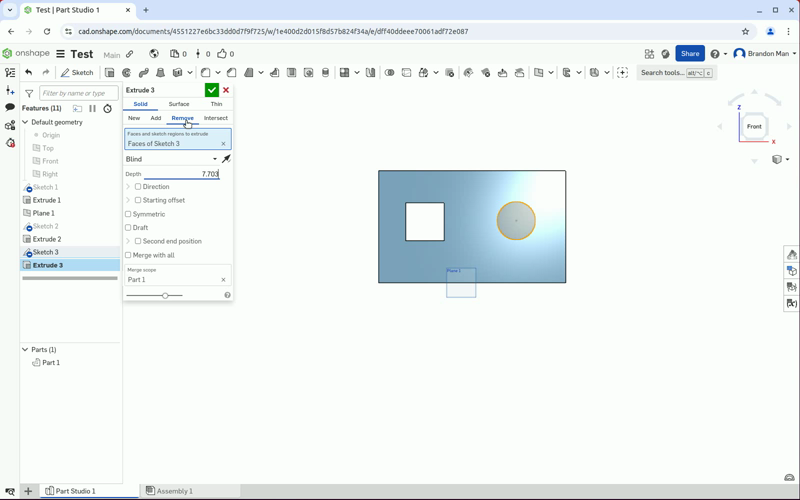
key(tab, 6)
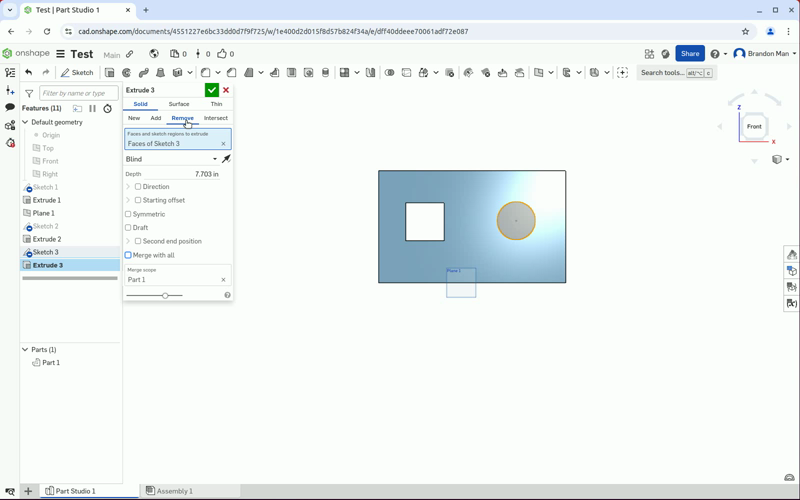
key(space)
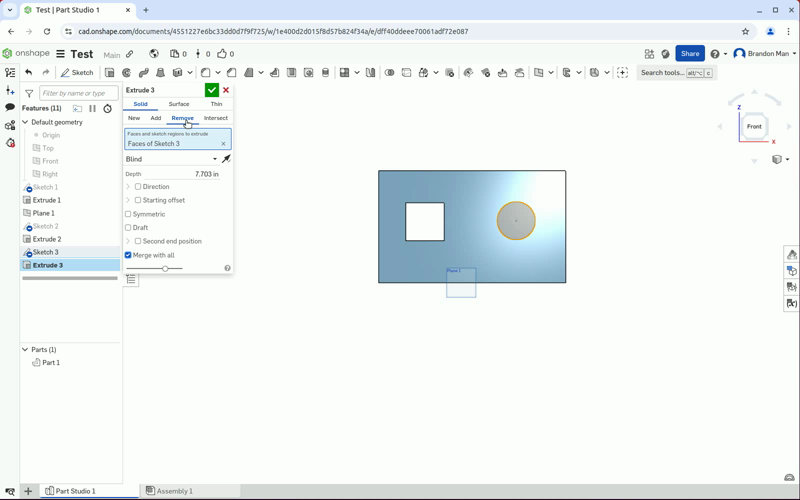
key(enter)
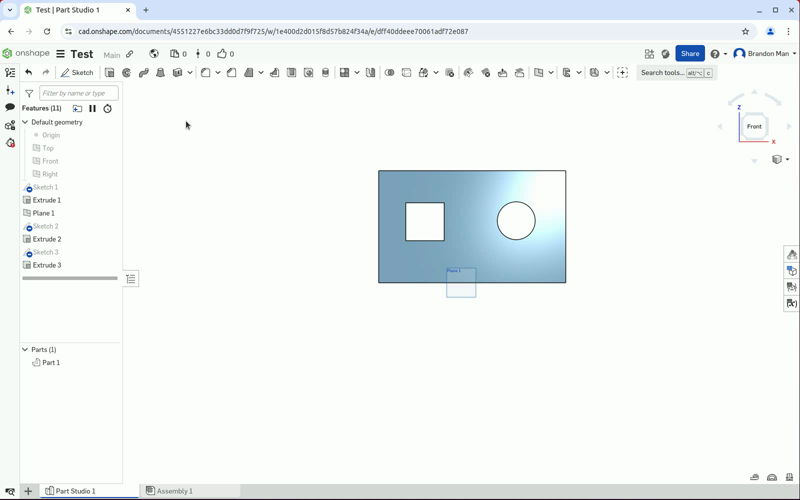
key(shift+h)
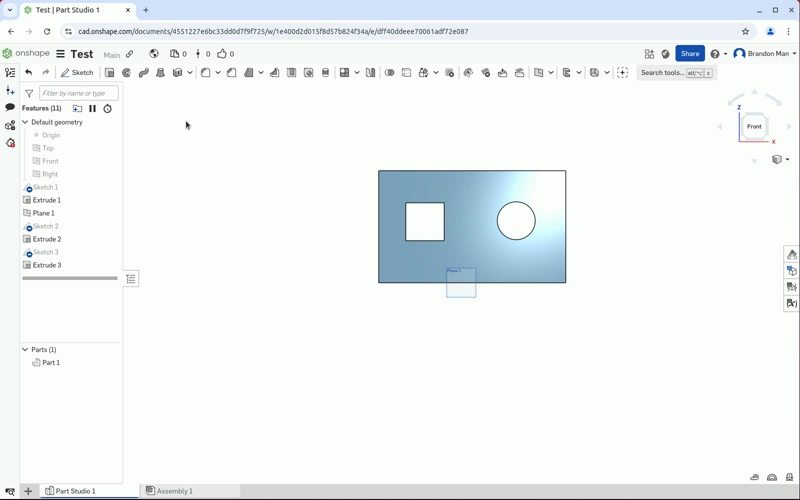
key(shift+h)
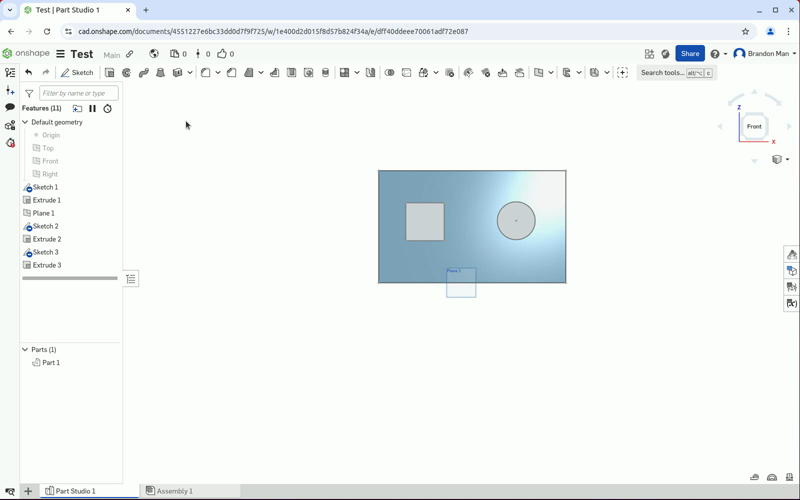
key(shift+7)
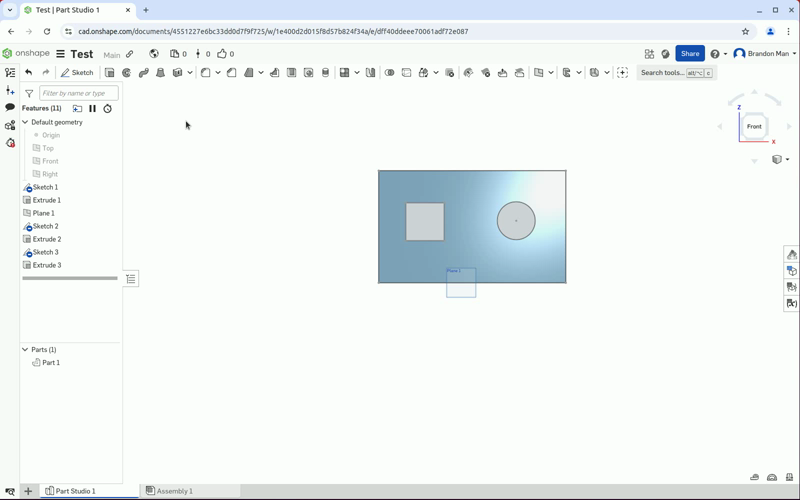
key(left, 2)
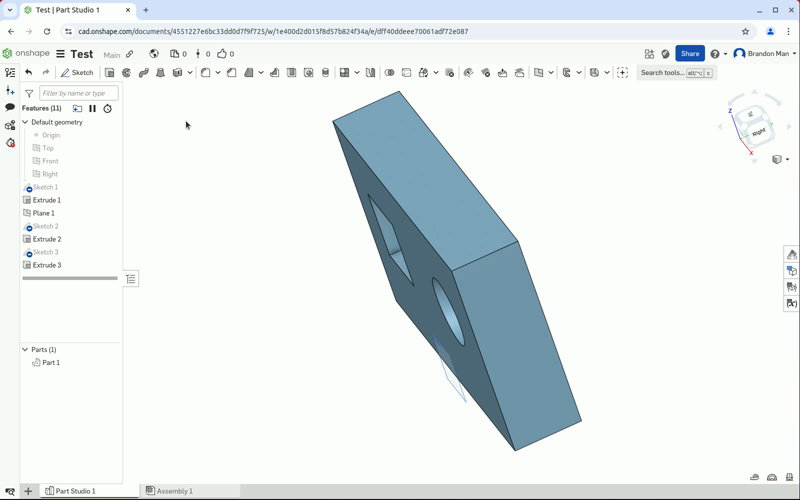
key(down, 2)
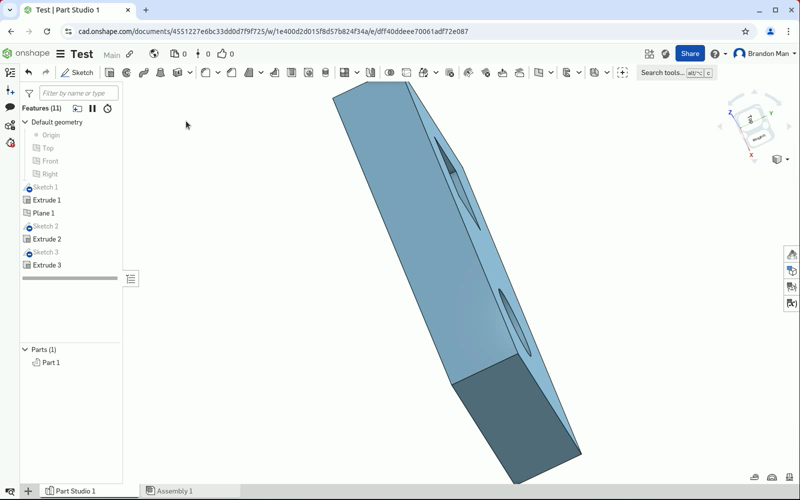
key(up, 2)
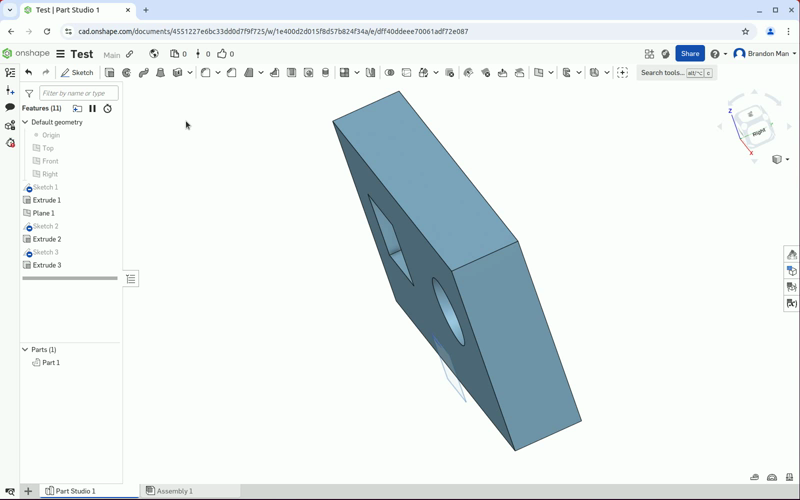
key(right, 2)
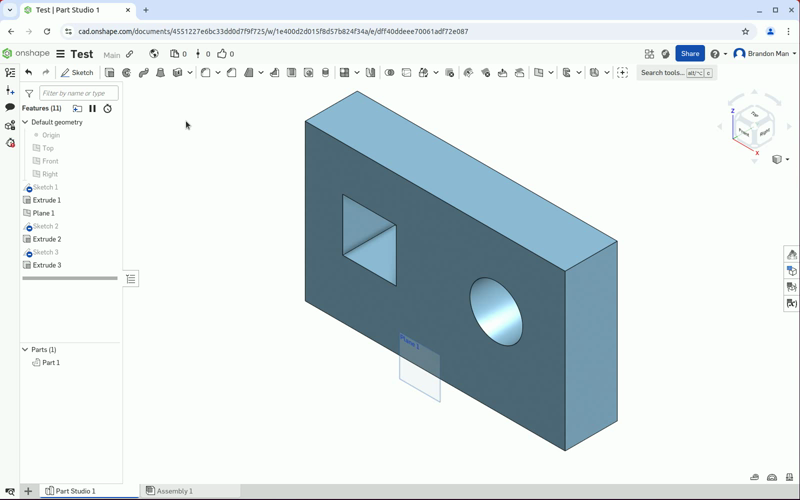
mouse_move(73, 189)
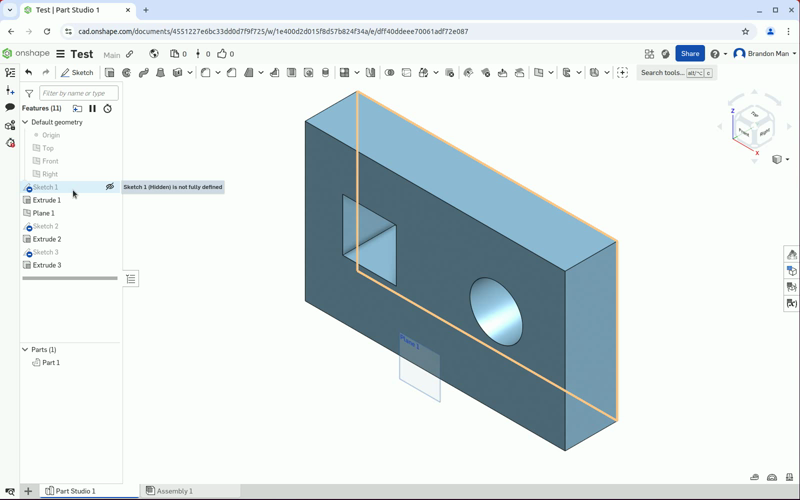
click(73, 189)